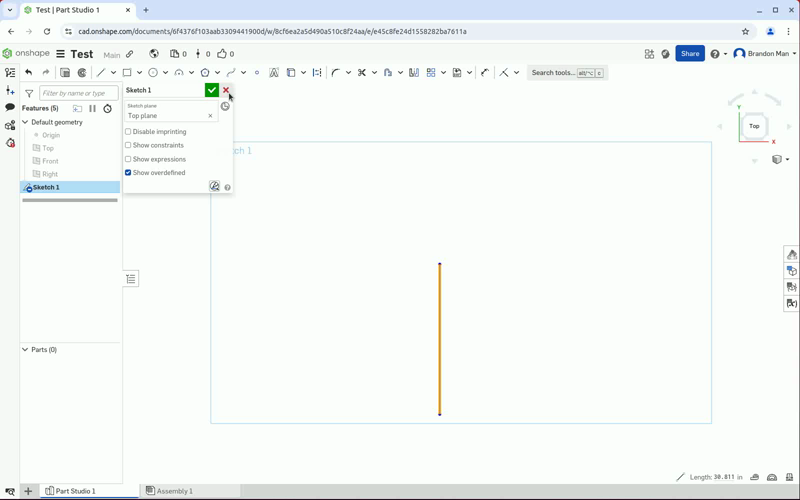
key(shift+h)
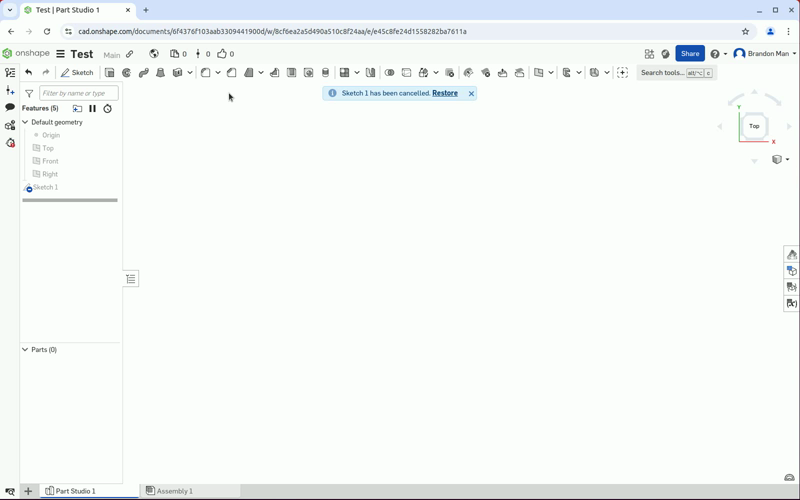
mouse_move(73, 352)
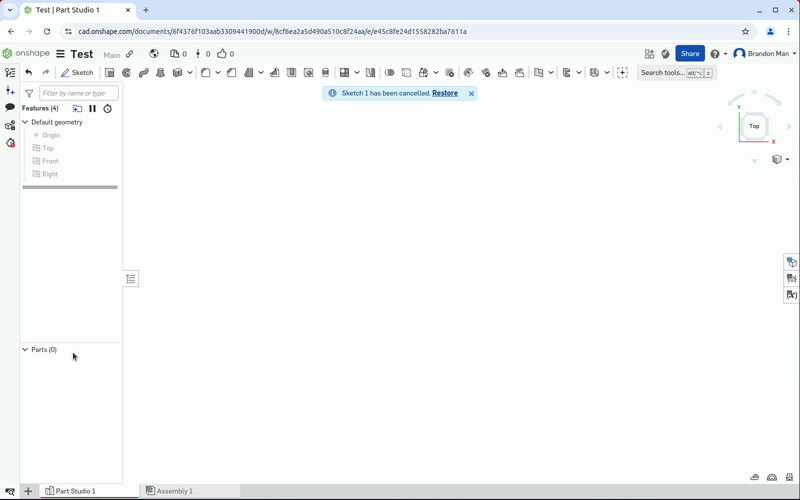
key(y)
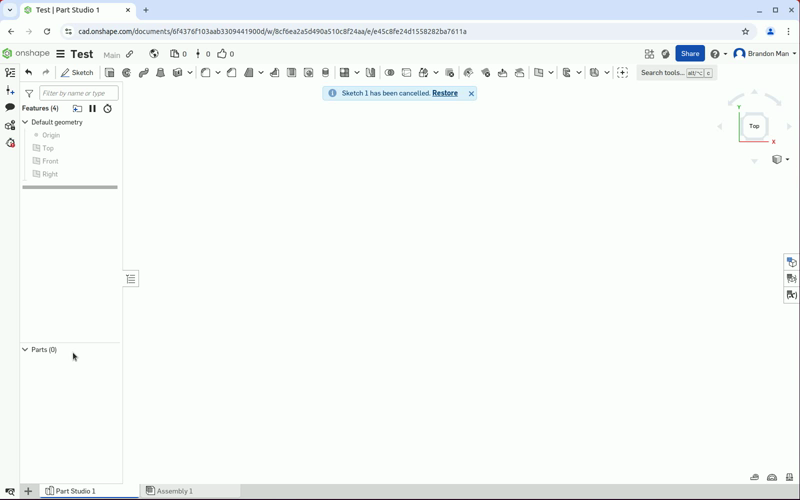
key(shift+p)
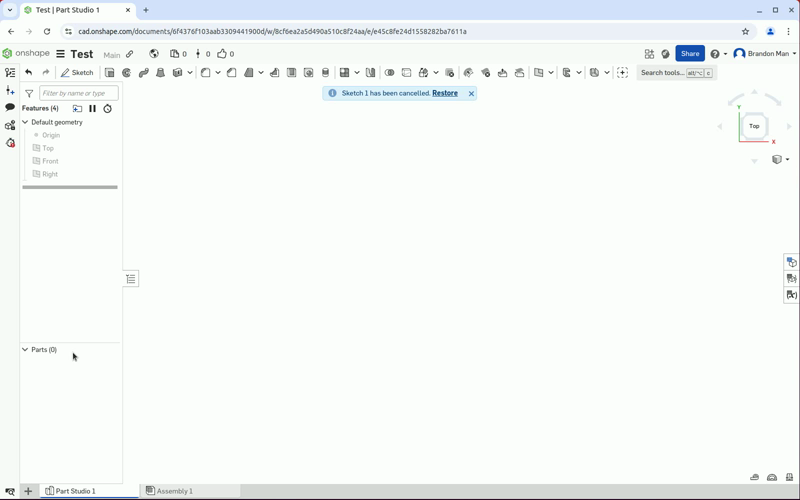
key(space)
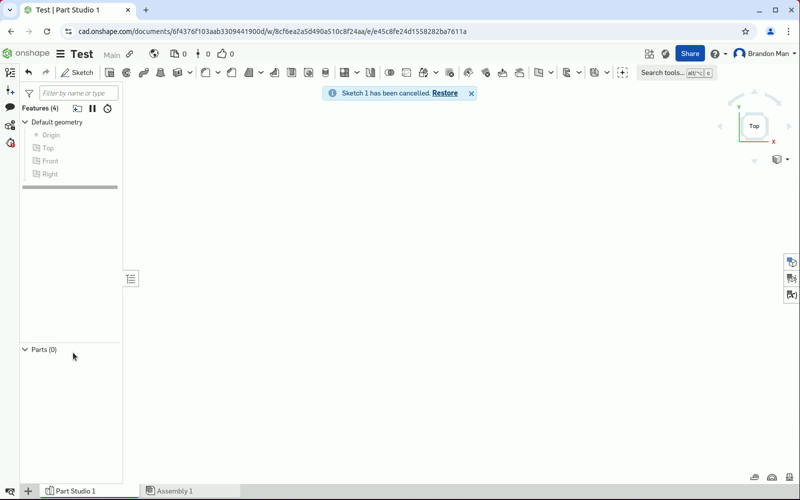
key_down(shift)
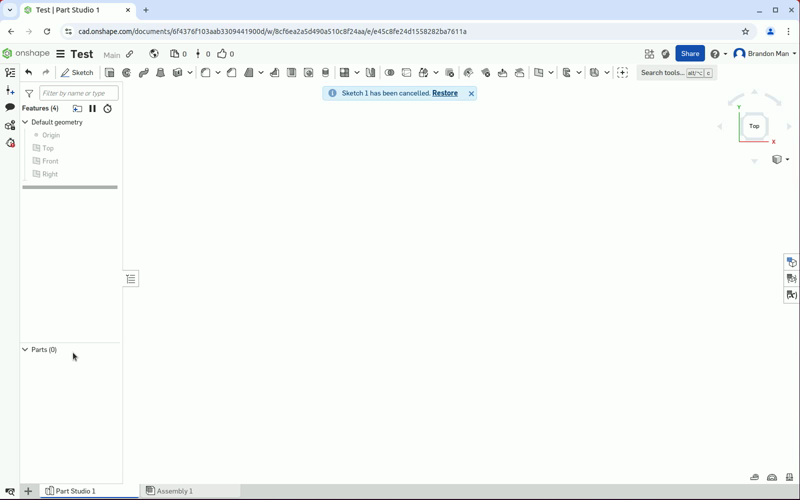
key(up)
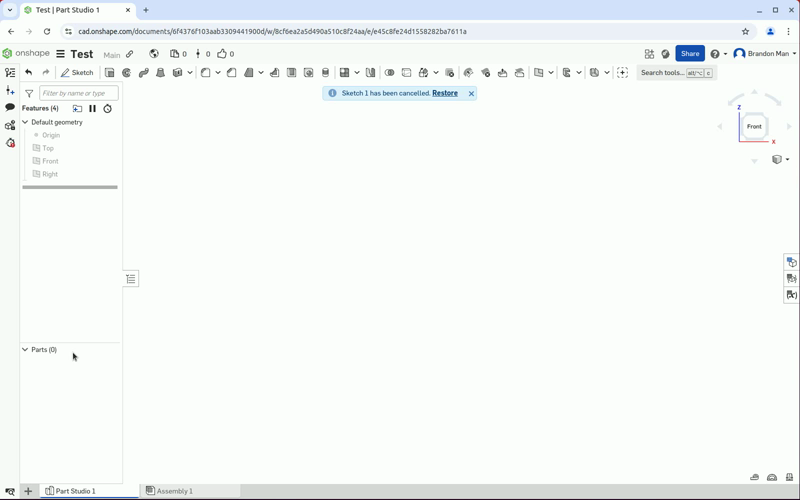
key_up(shift)
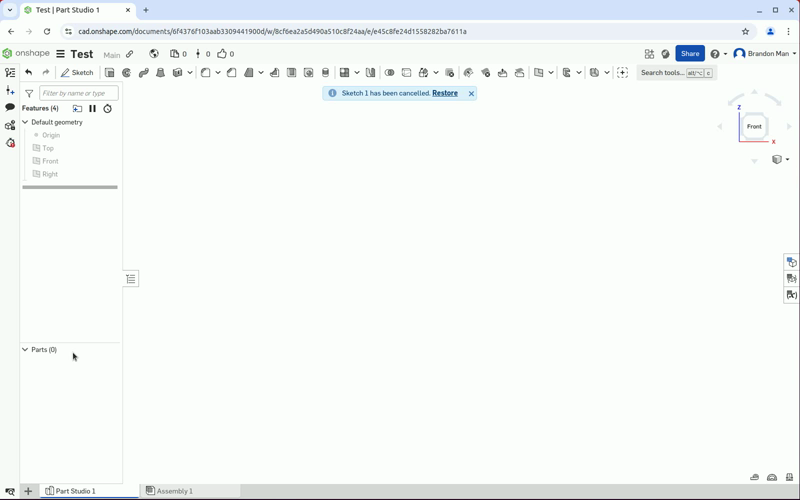
mouse_move(73, 352)
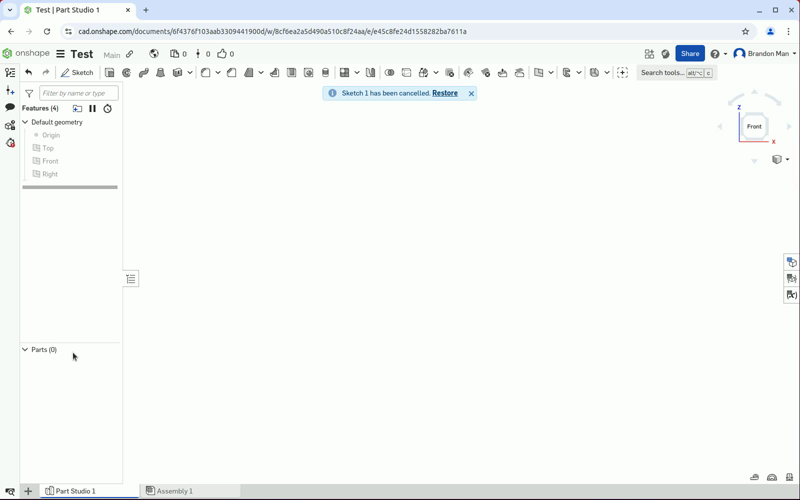
key(shift+y)
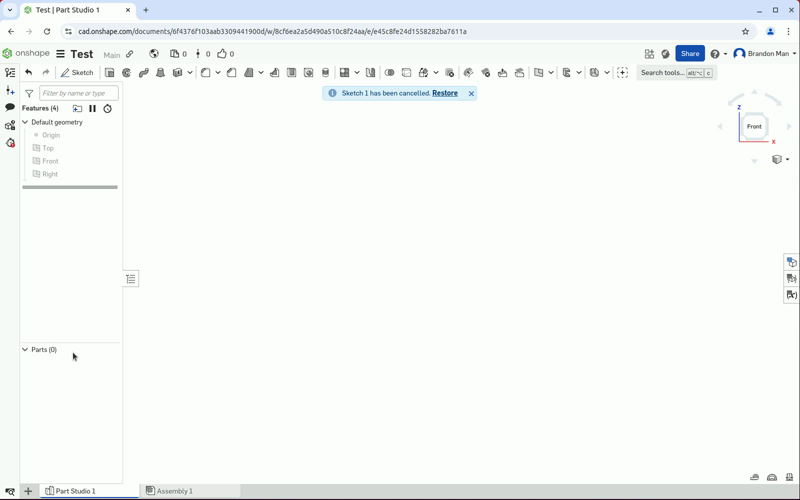
key(shift+s)
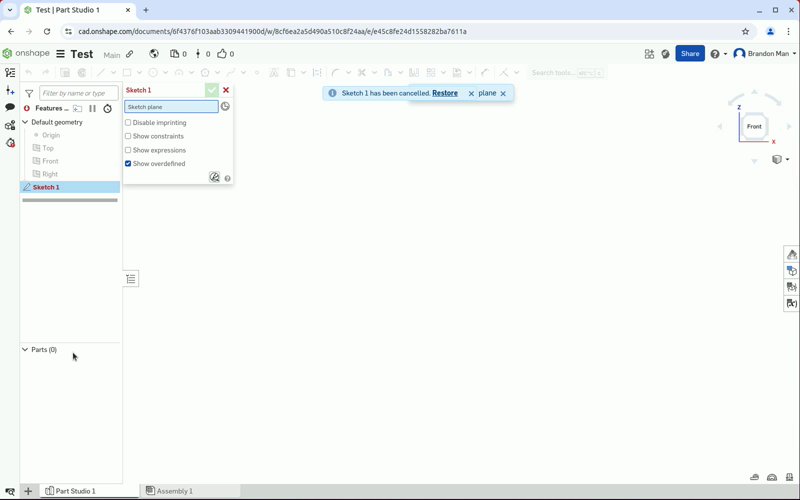
mouse_move(73, 163)
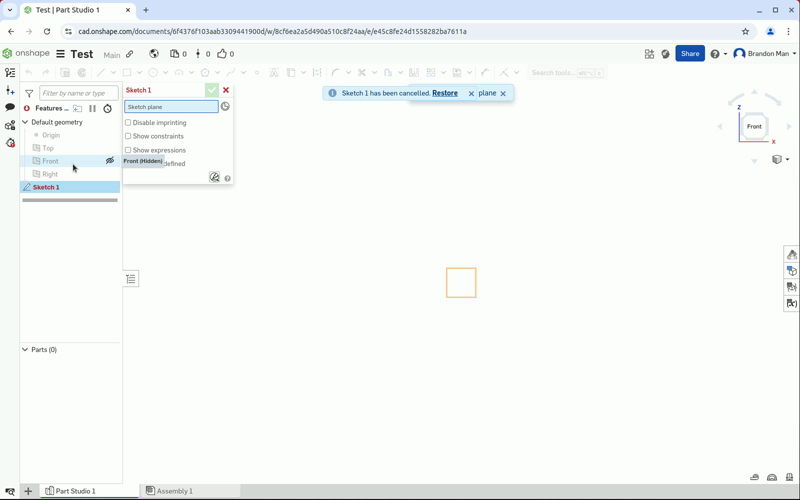
click(73, 163)
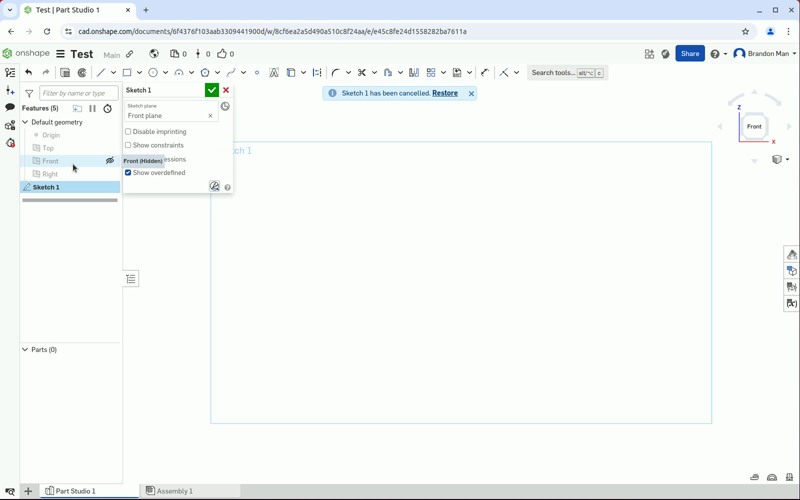
mouse_move(73, 352)
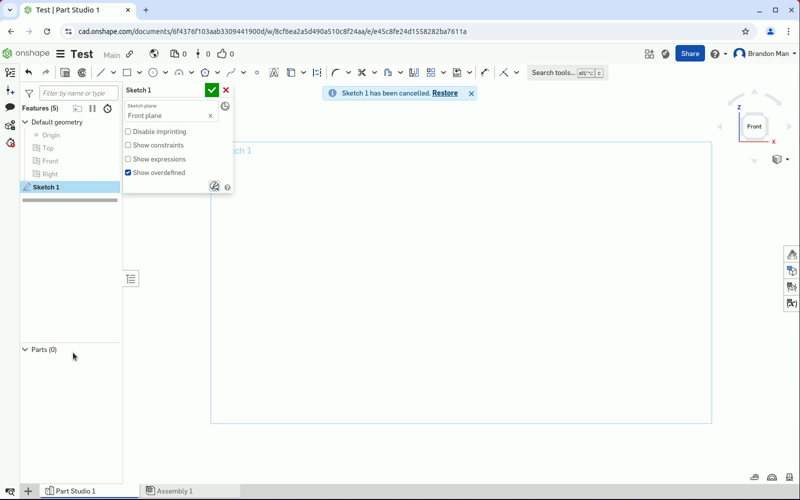
key(y)
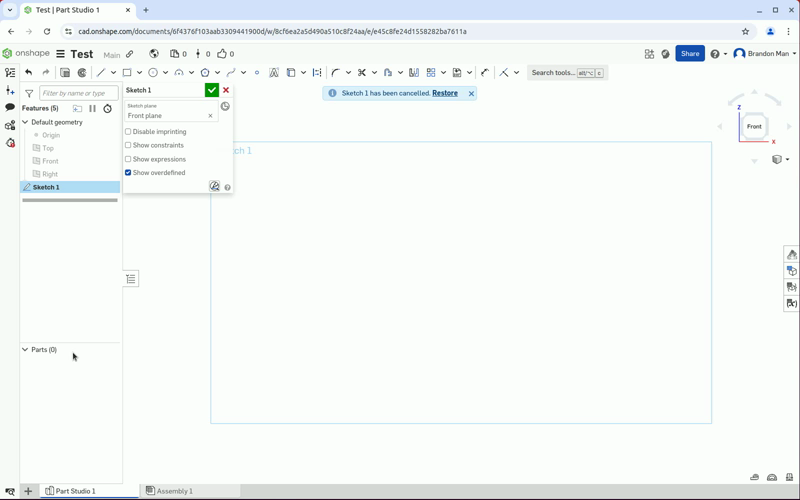
key(l)
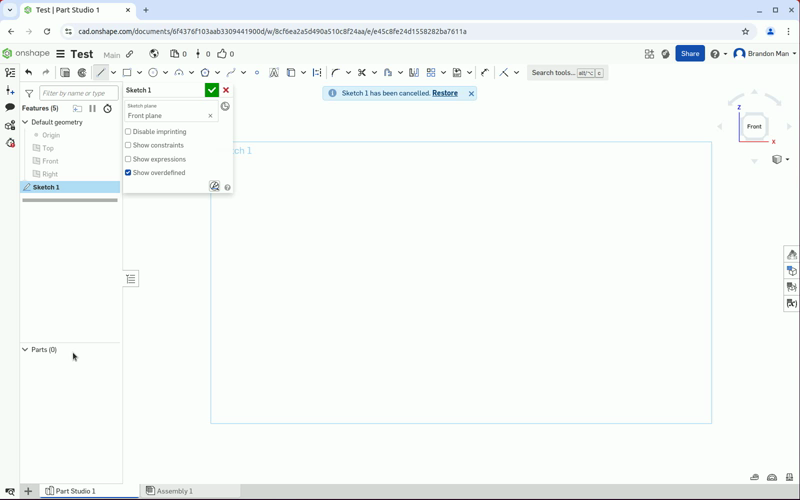
key_down(shift)
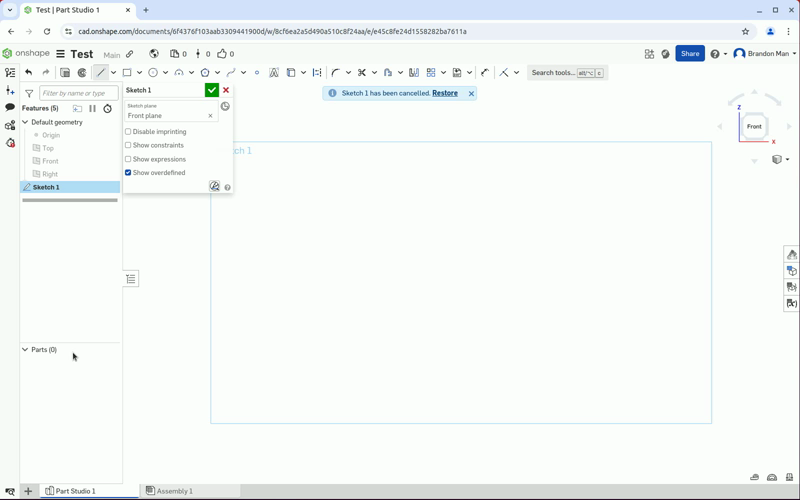
mouse_move(397, 339)
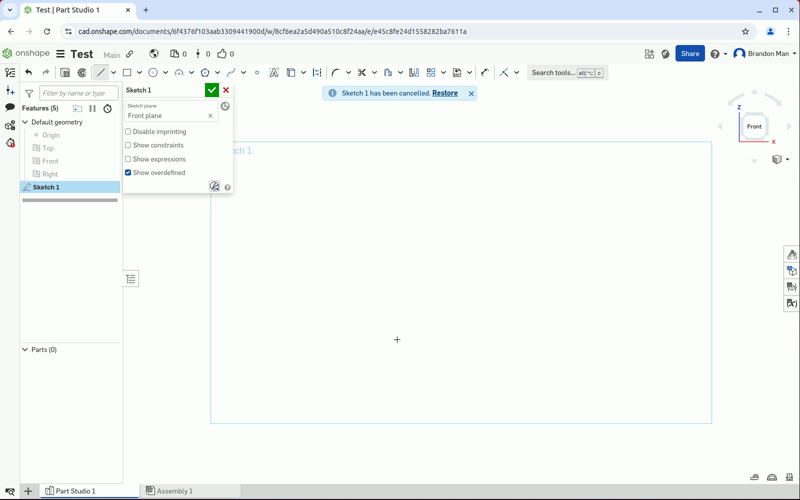
click(397, 339)
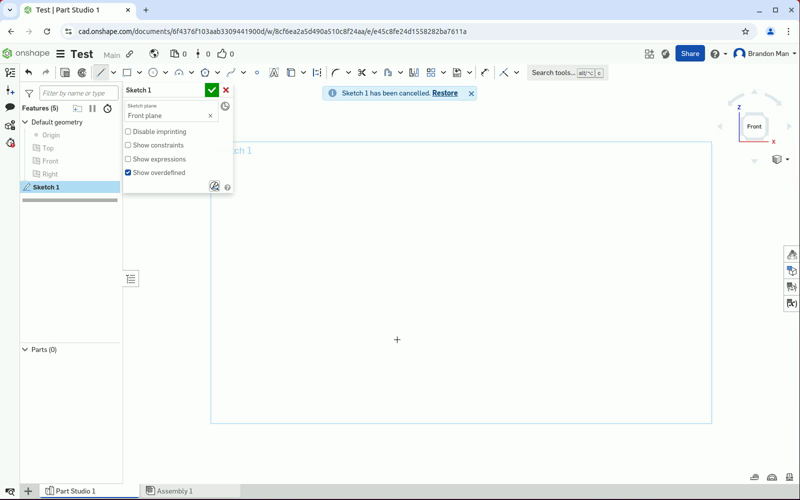
key_up(shift)
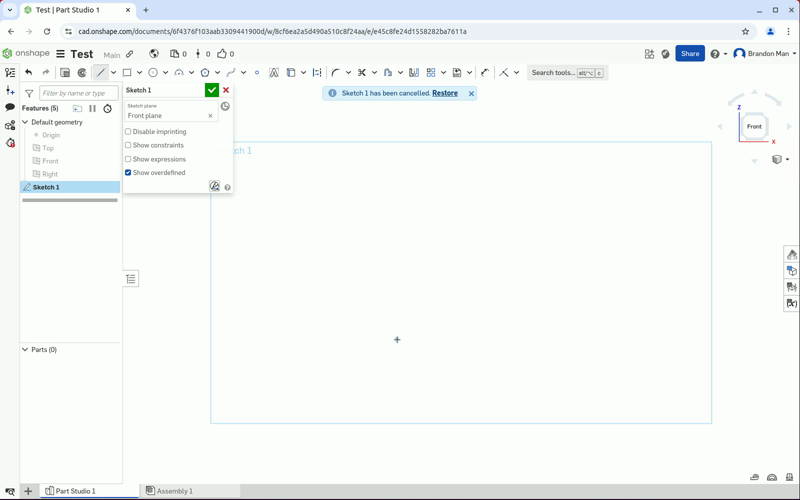
key_down(shift)
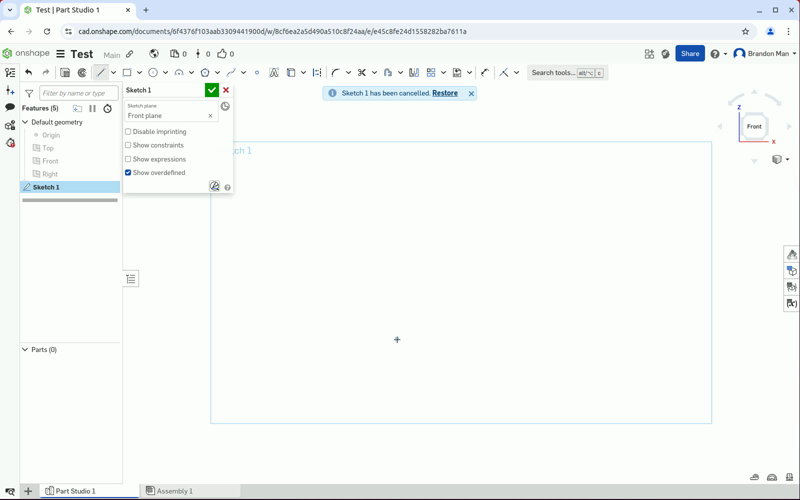
mouse_move(427, 339)
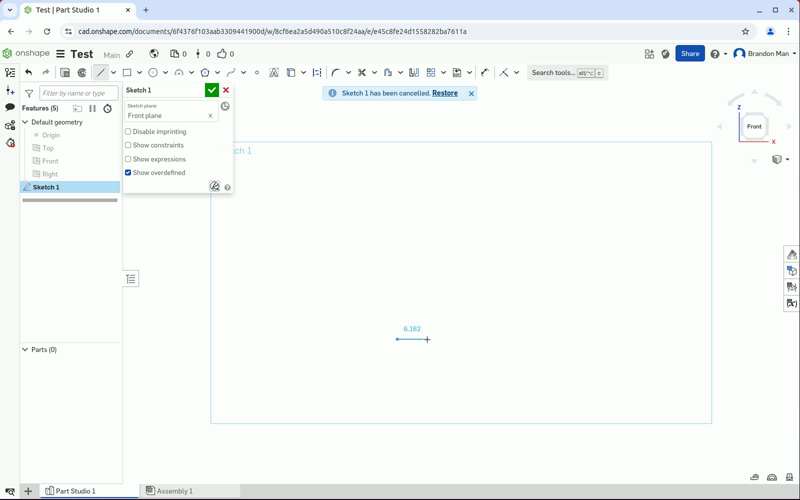
mouse_move(454, 339)
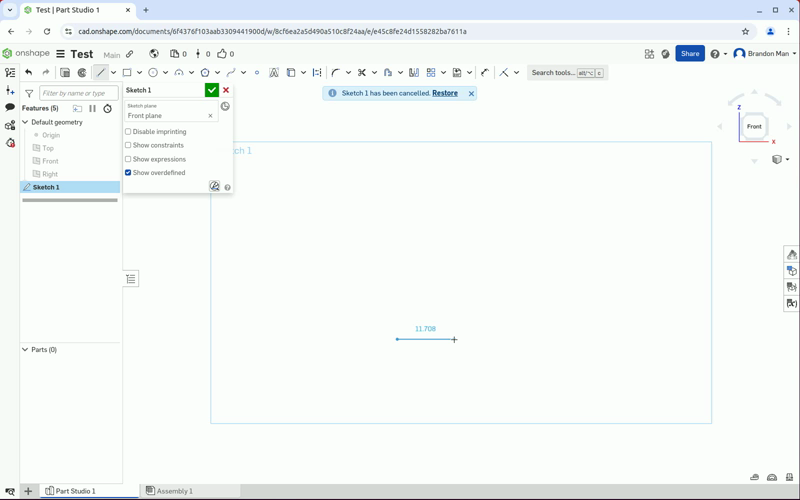
click(454, 339)
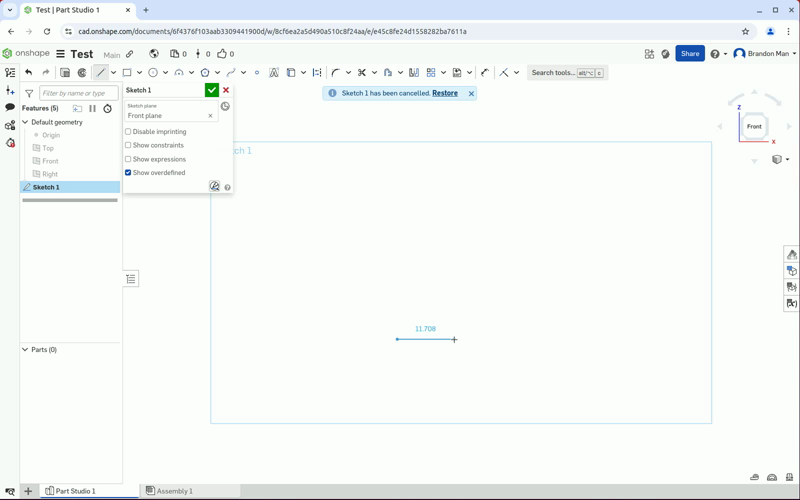
key_up(shift)
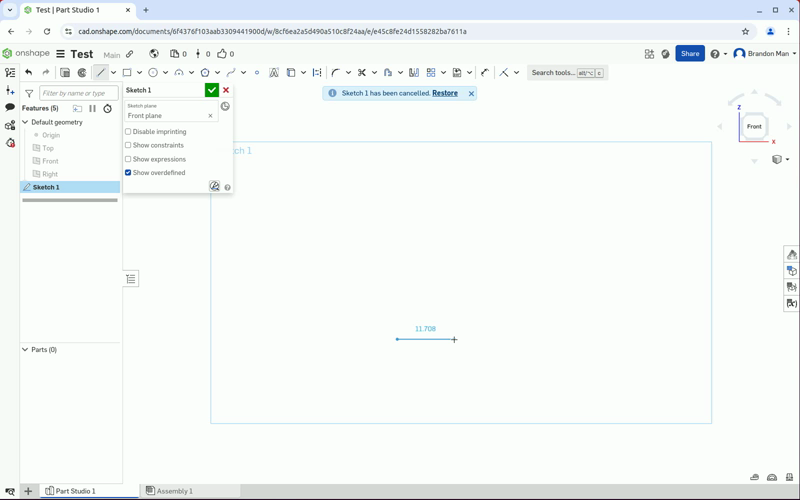
key_down(shift)
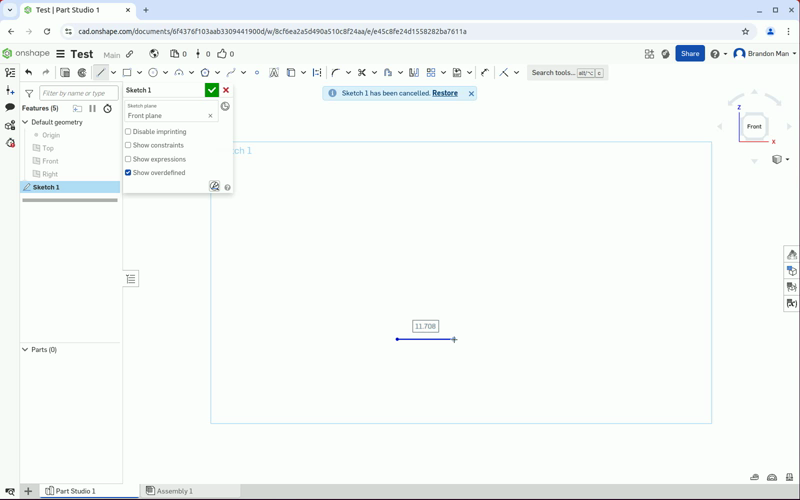
mouse_move(484, 339)
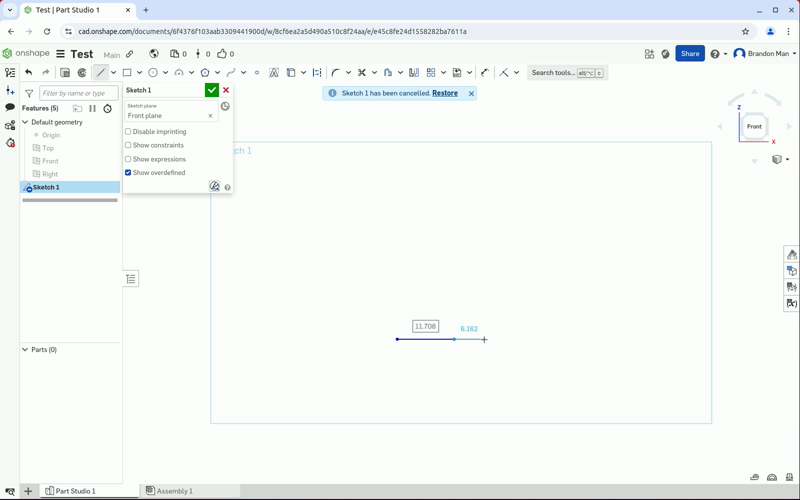
mouse_move(454, 282)
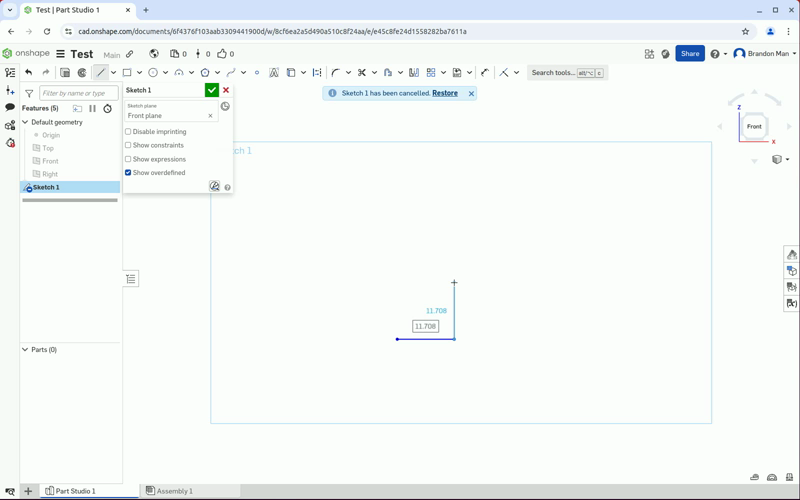
click(454, 282)
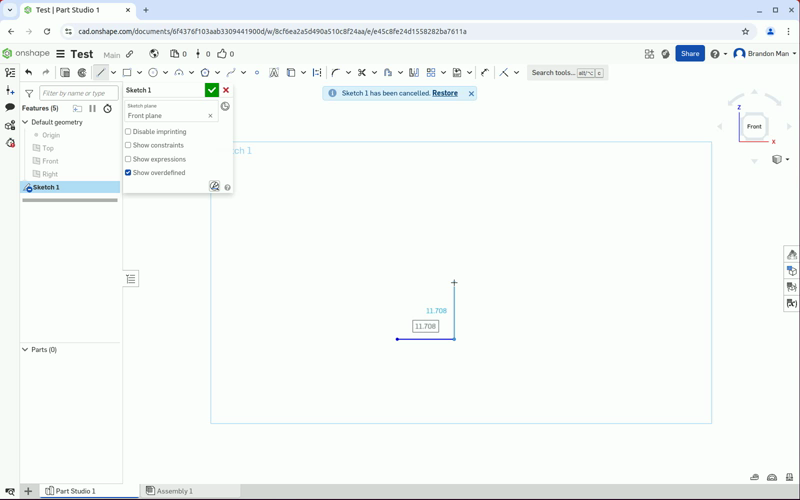
key_up(shift)
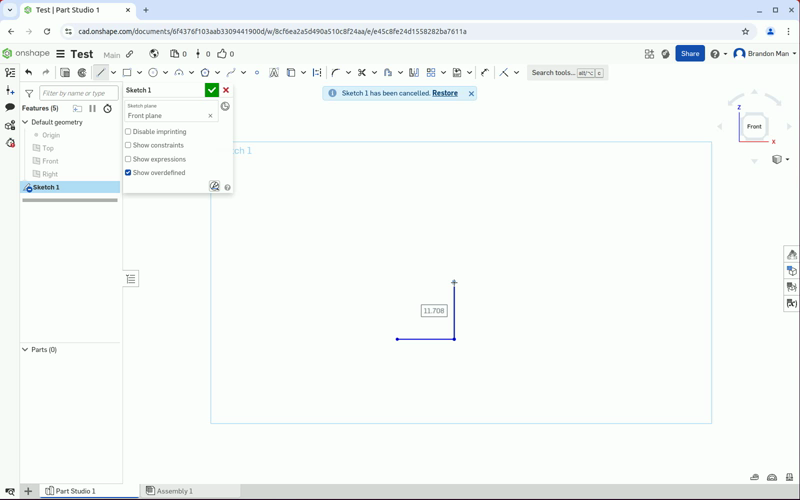
key_down(shift)
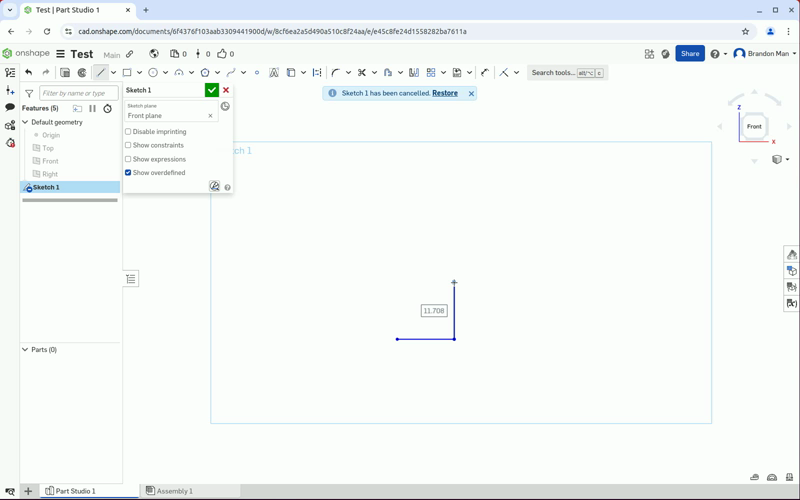
mouse_move(484, 282)
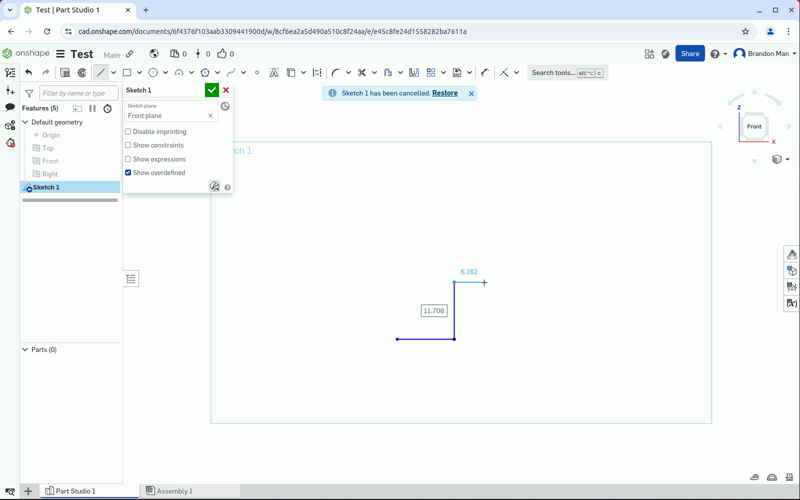
mouse_move(510, 282)
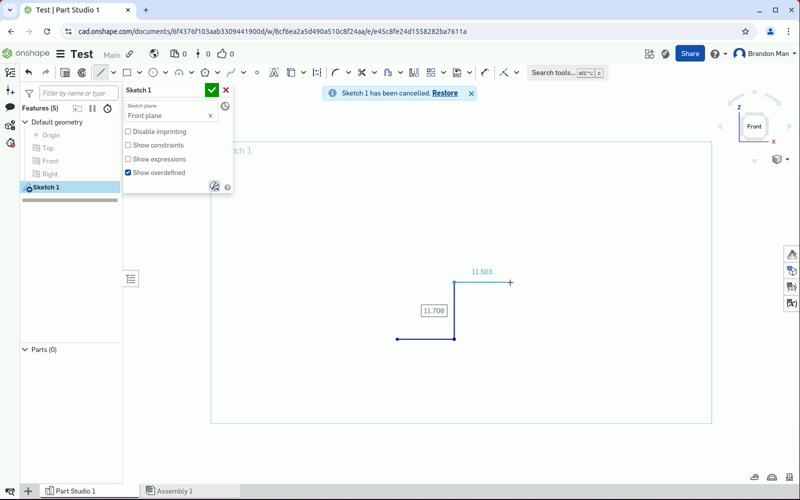
click(510, 282)
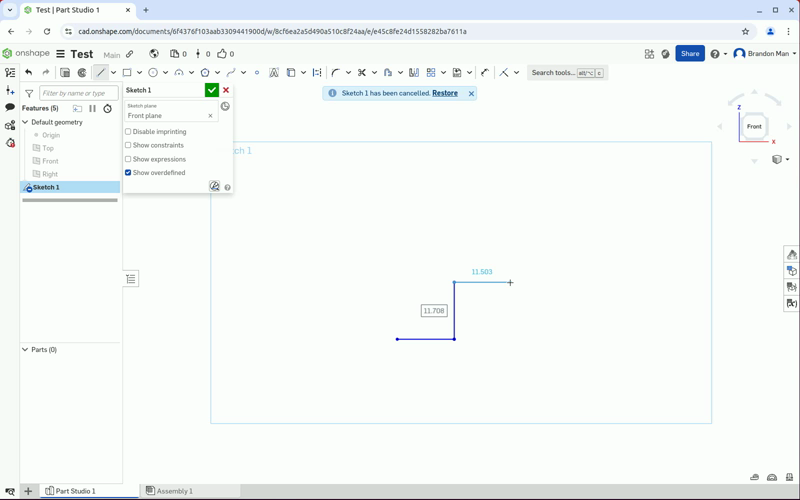
key_up(shift)
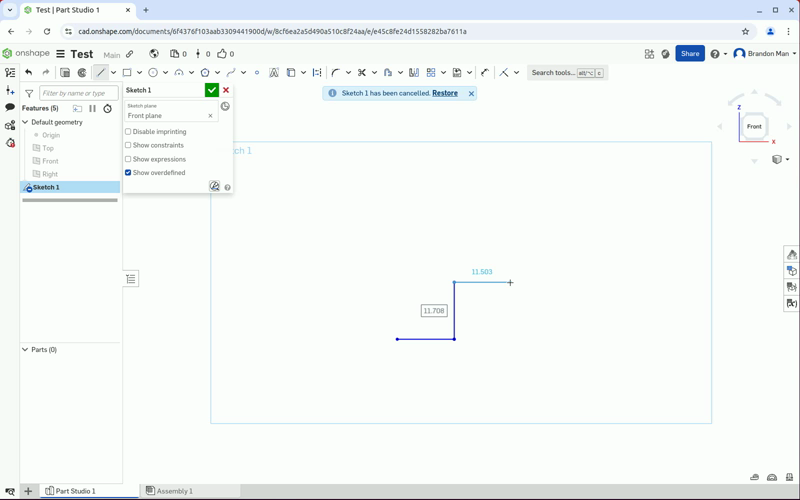
key_down(shift)
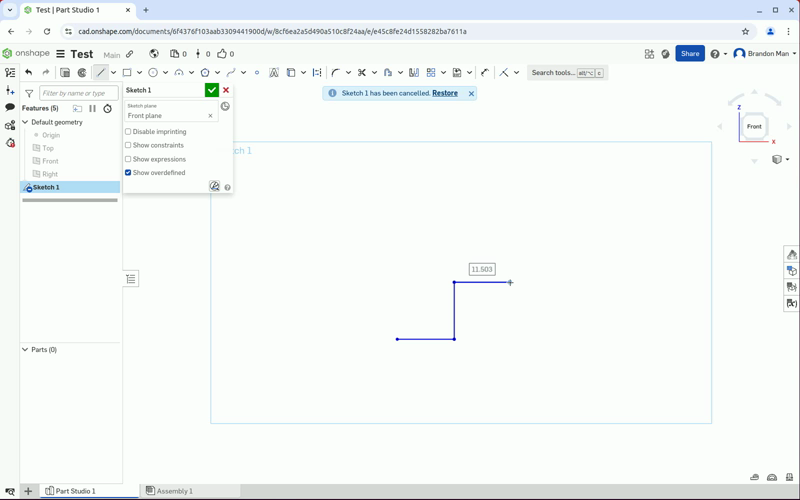
mouse_move(540, 282)
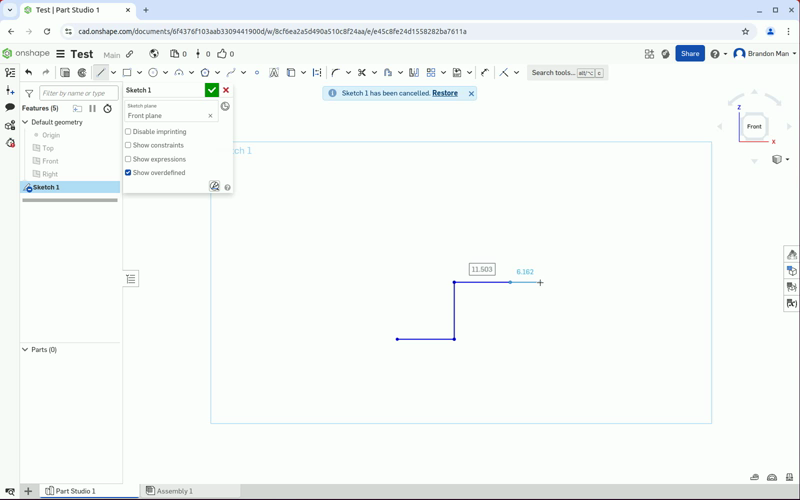
mouse_move(510, 226)
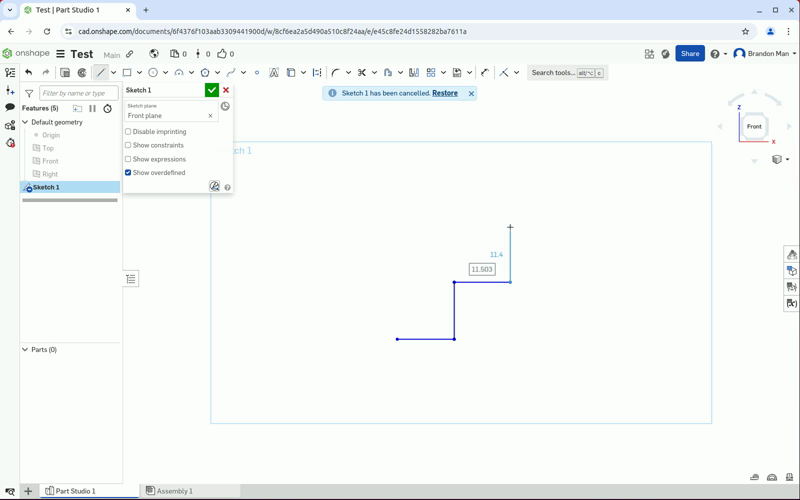
click(510, 226)
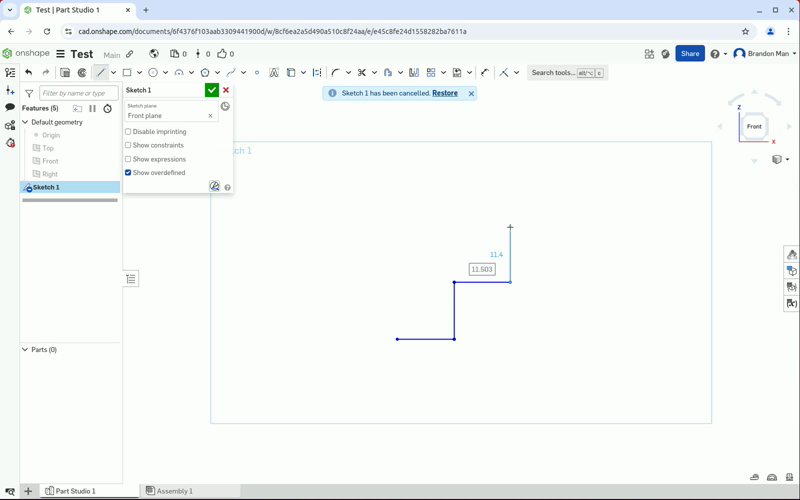
key_up(shift)
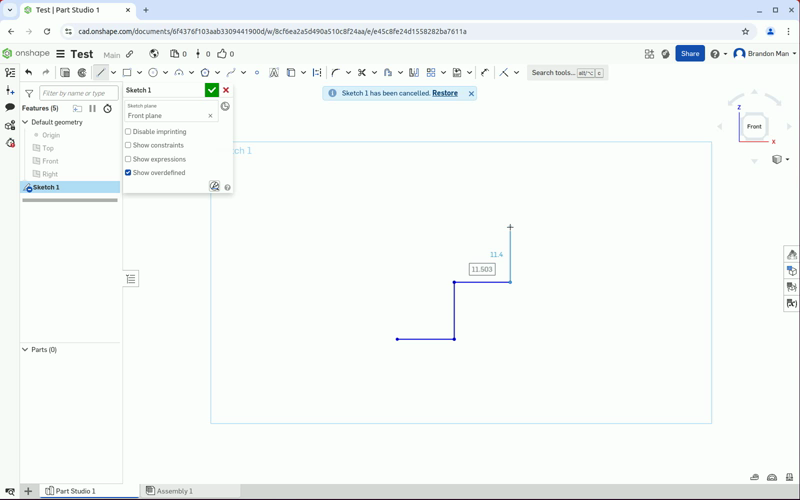
key_down(shift)
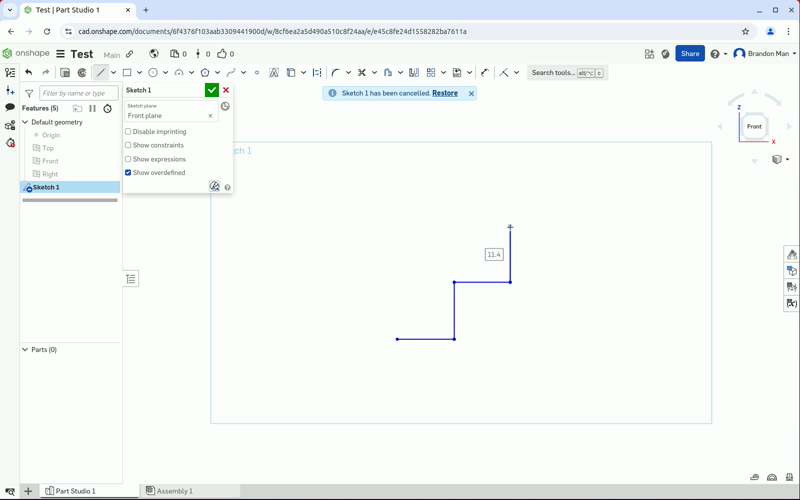
mouse_move(397, 226)
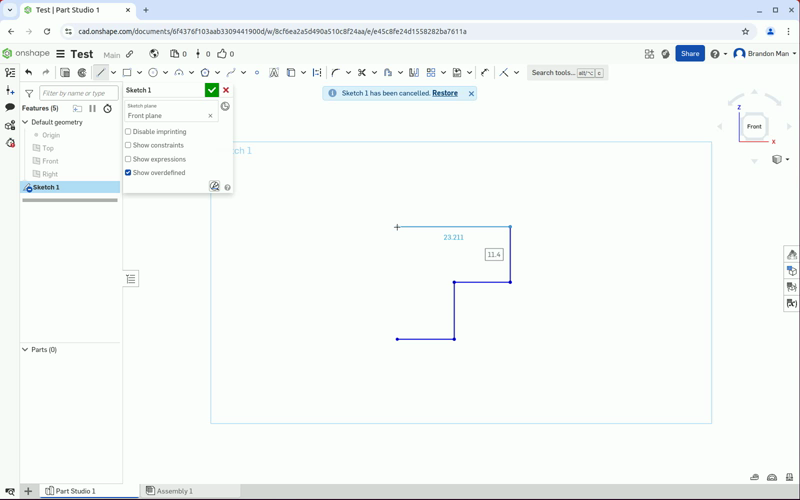
click(397, 226)
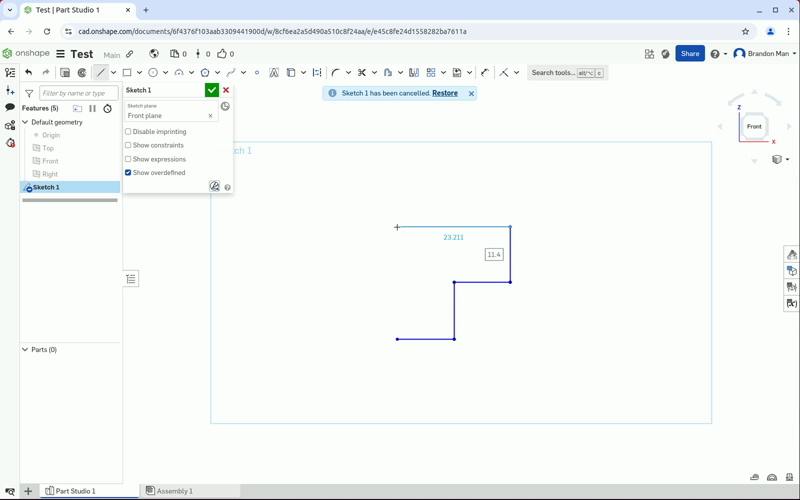
key_up(shift)
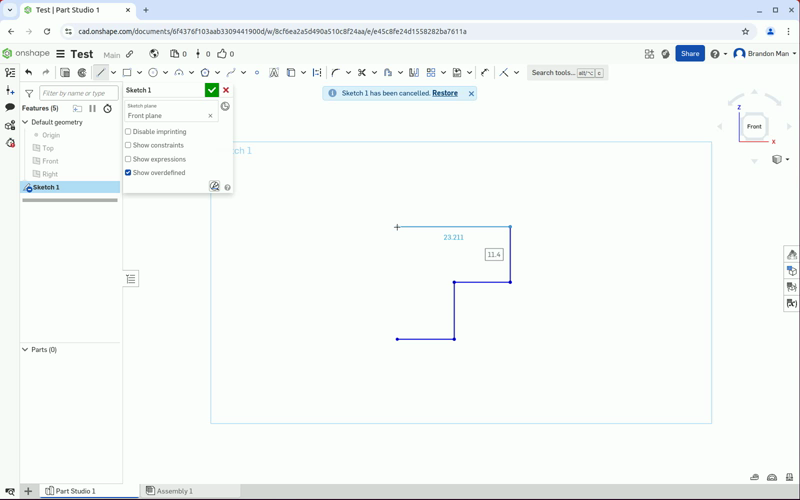
key_down(shift)
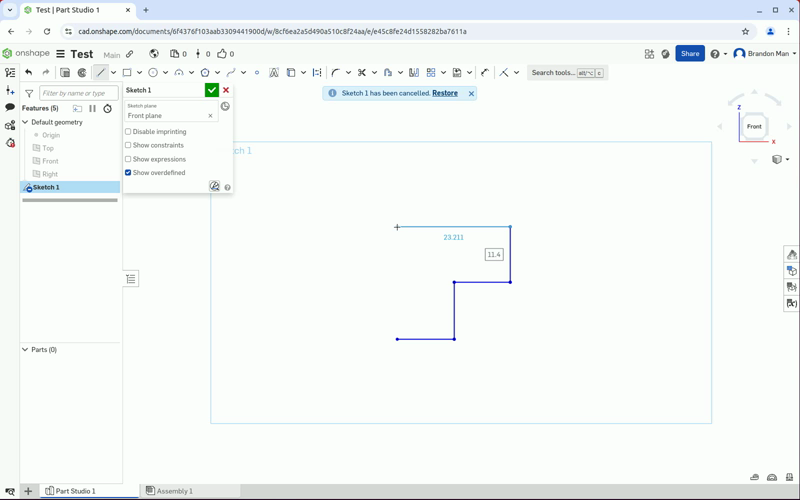
mouse_move(397, 339)
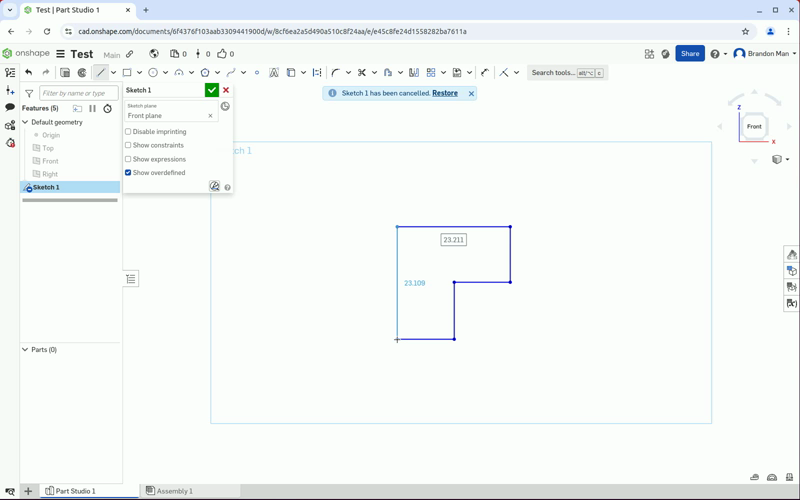
key_up(shift)
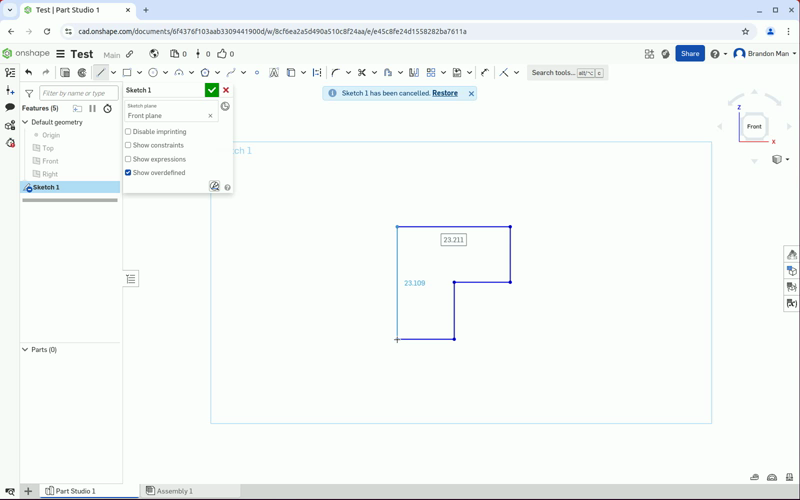
click(397, 339)
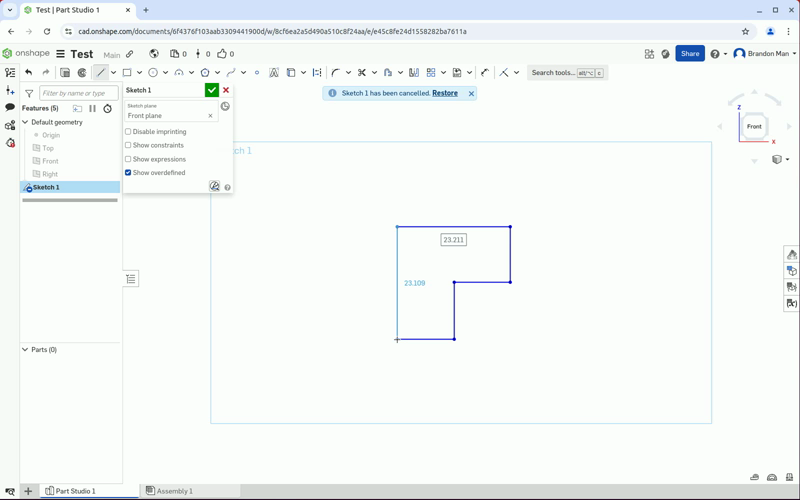
key(esc)
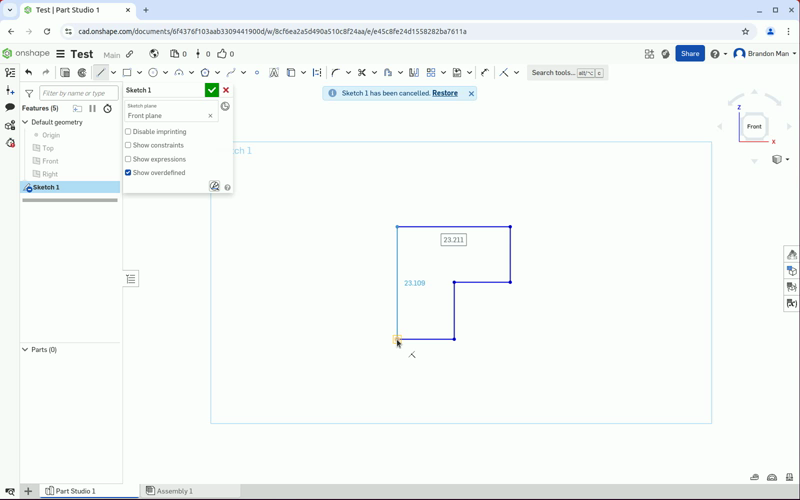
mouse_move(483, 237)
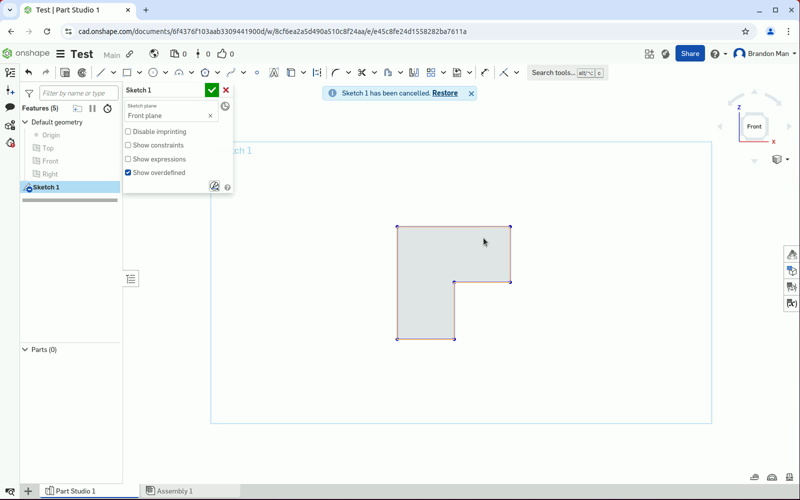
click(483, 237)
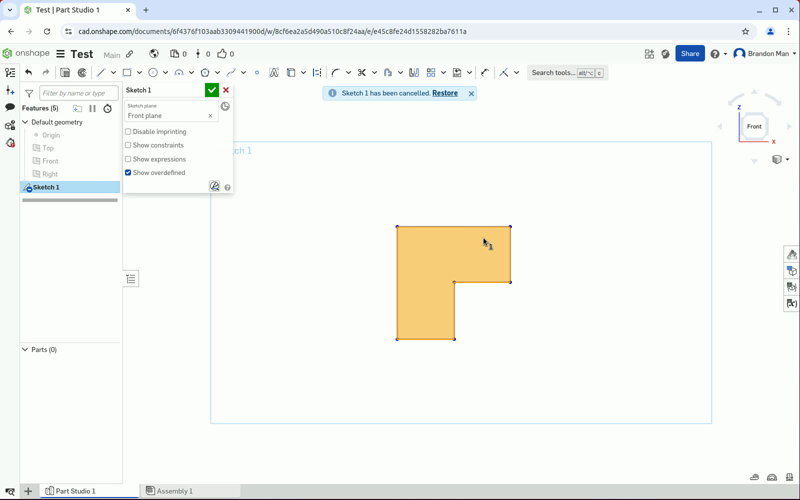
mouse_move(73, 352)
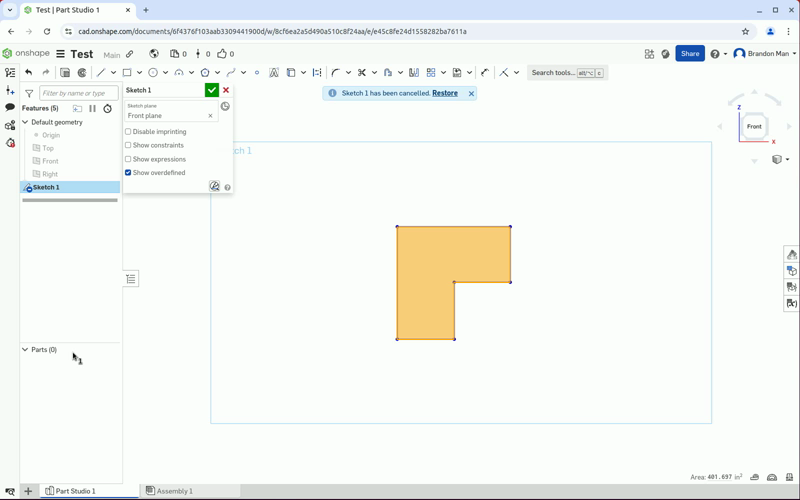
key(shift+y)
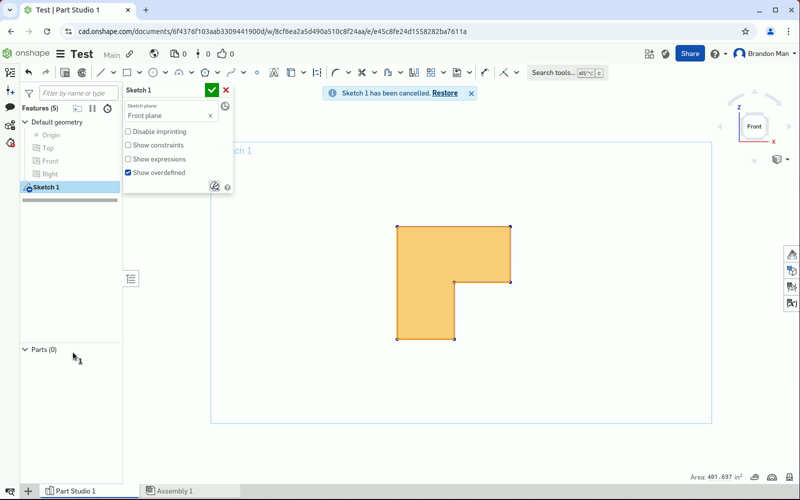
key(shift+e)
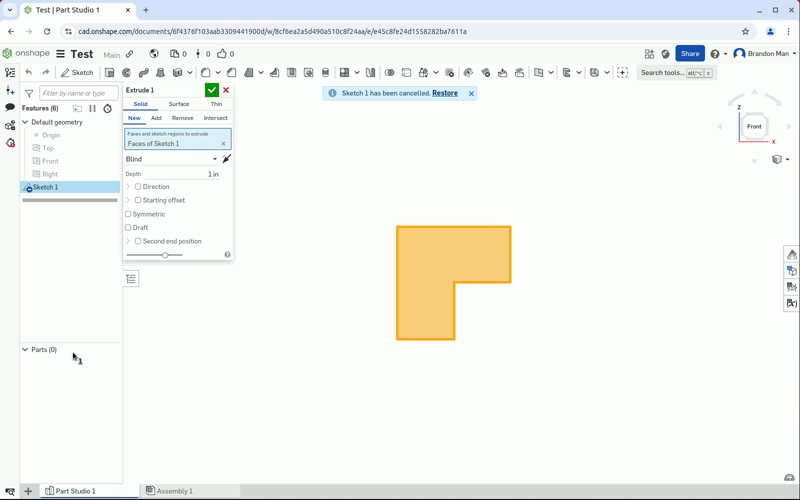
mouse_move(143, 106)
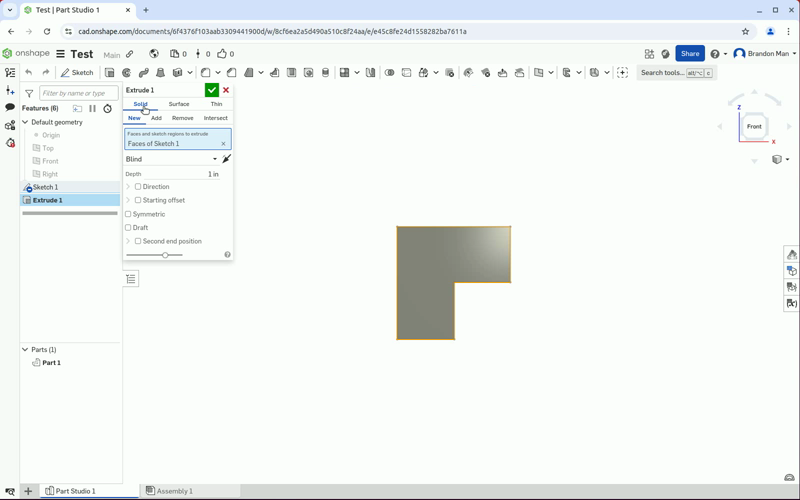
click(143, 106)
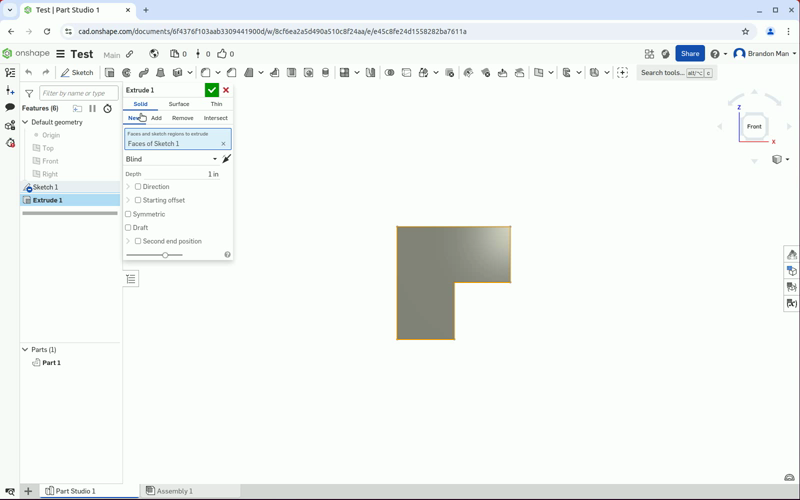
mouse_move(137, 120)
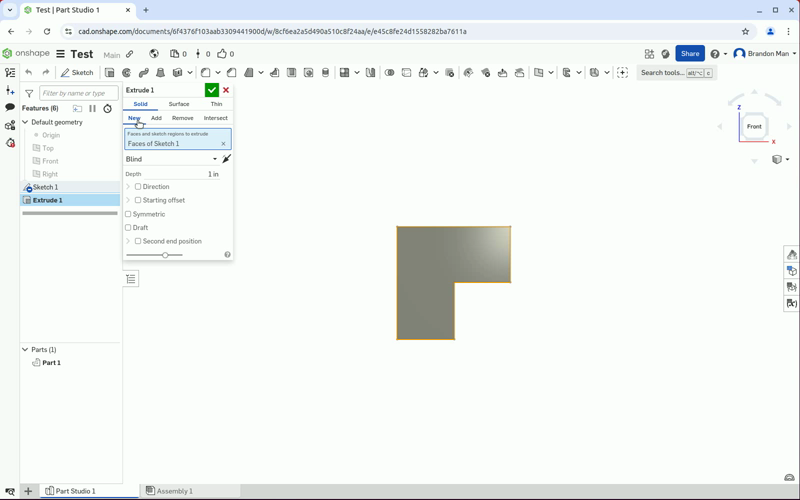
click(137, 120)
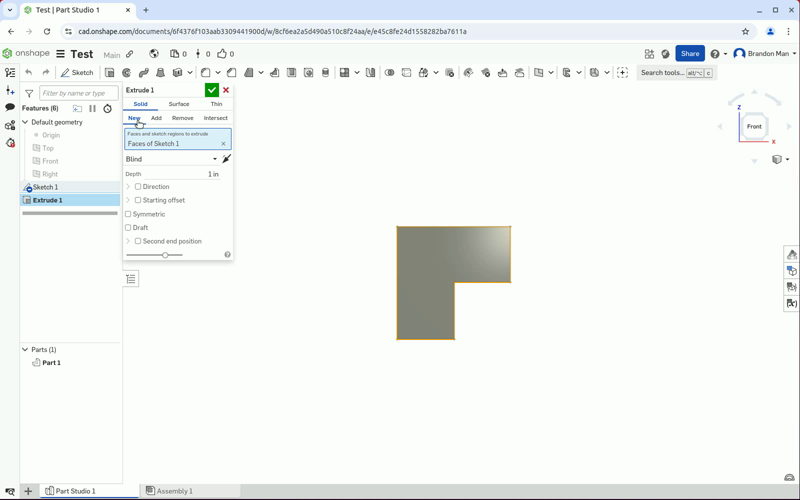
key(tab, 4)
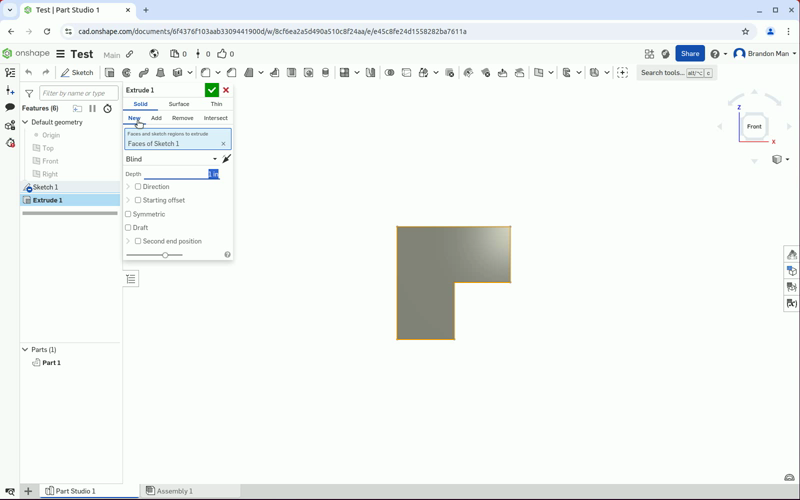
text(11.554)
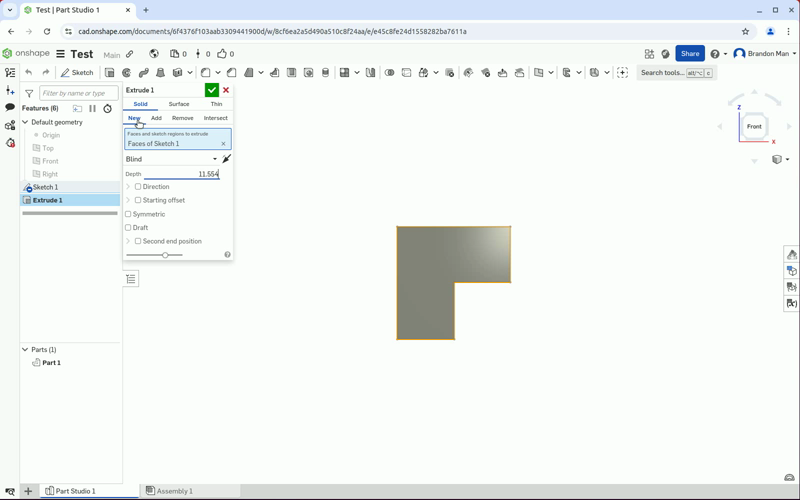
key(enter)
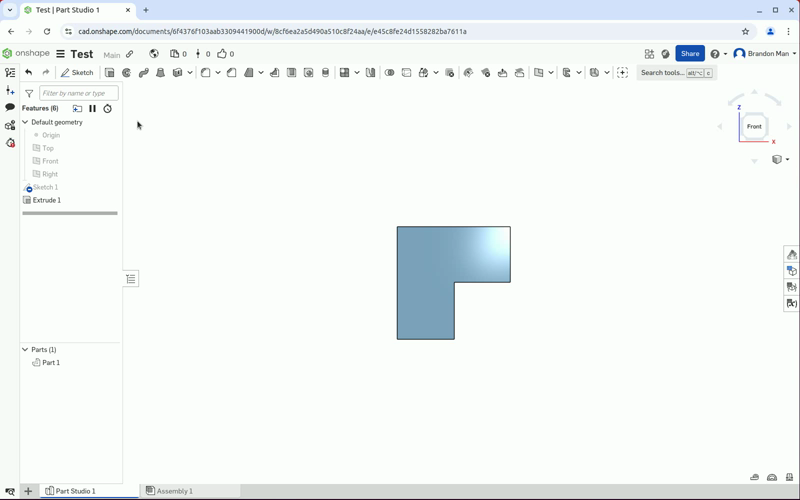
key(shift+h)
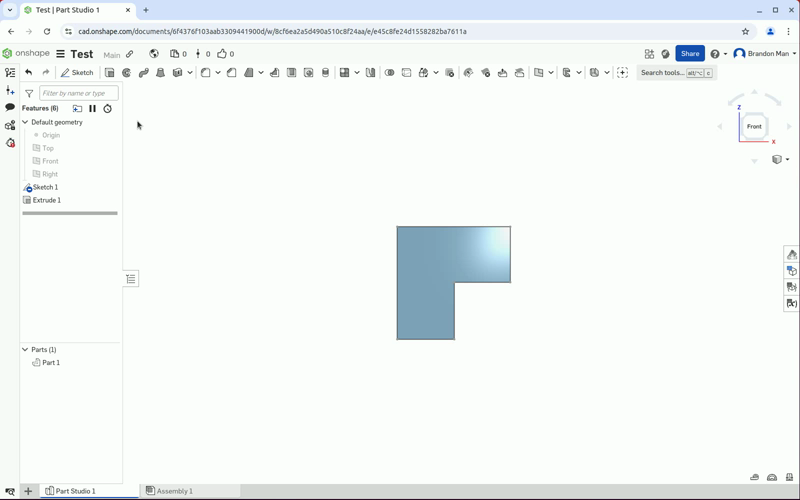
key(shift+h)
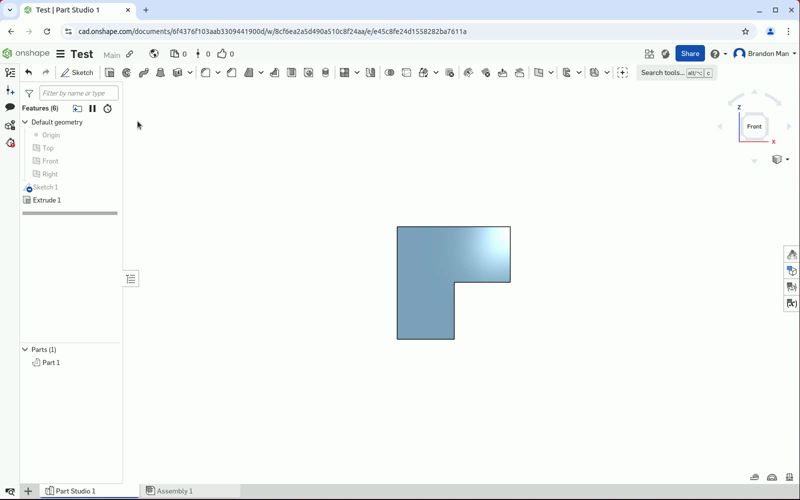
mouse_move(73, 189)
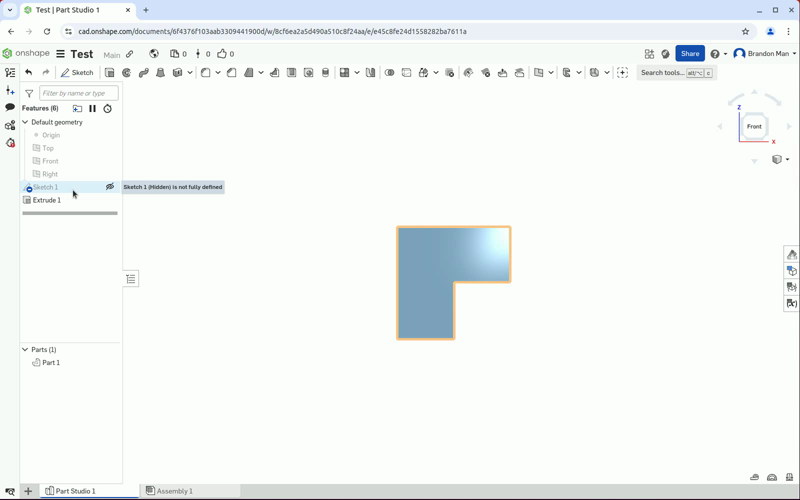
click(73, 189)
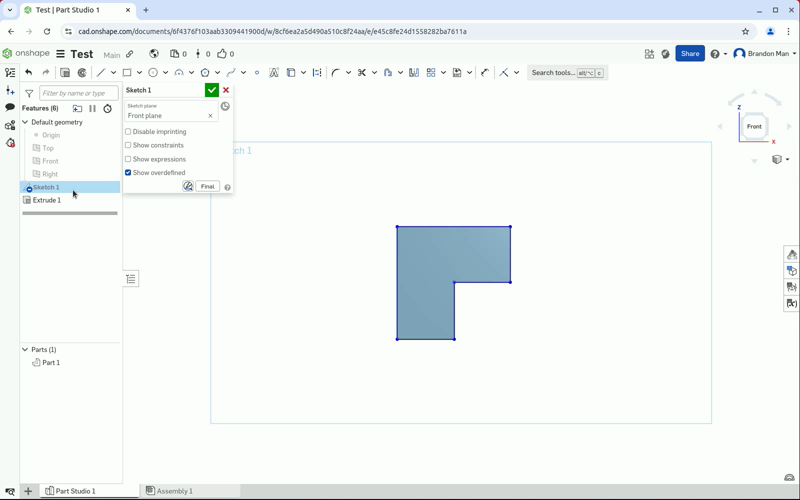
mouse_move(229, 92)
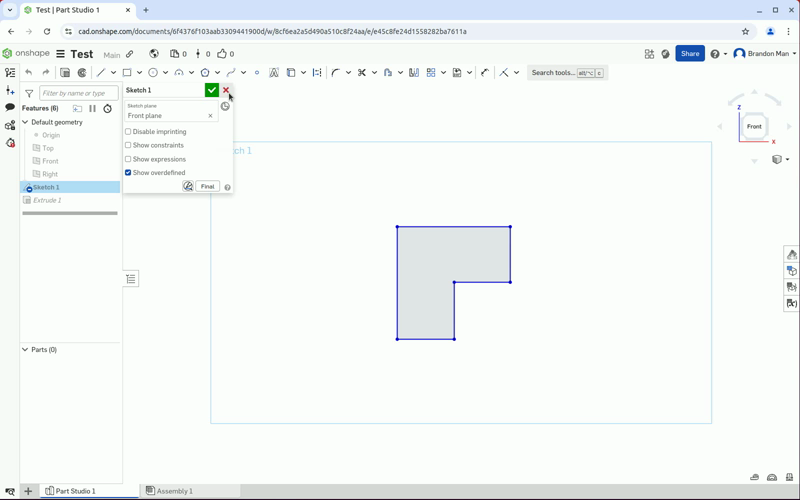
click(229, 92)
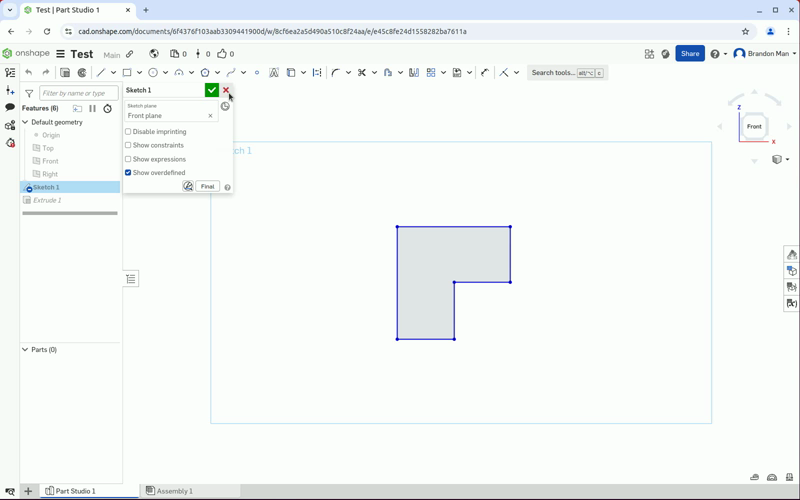
key(shift+s)
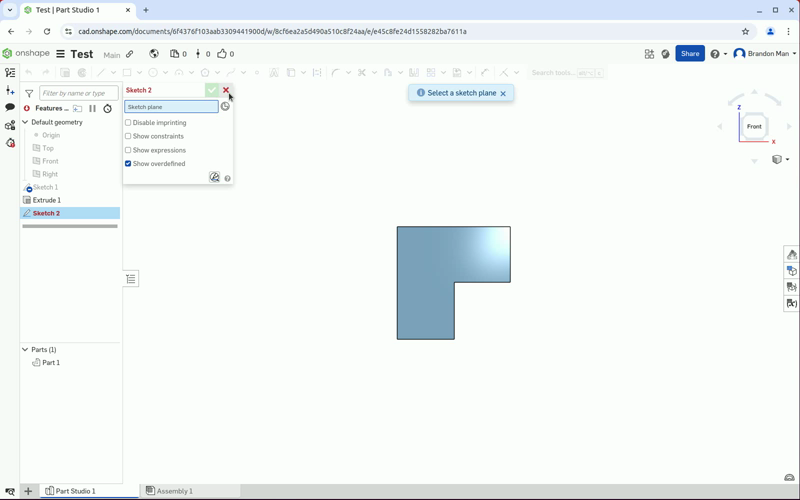
mouse_move(73, 163)
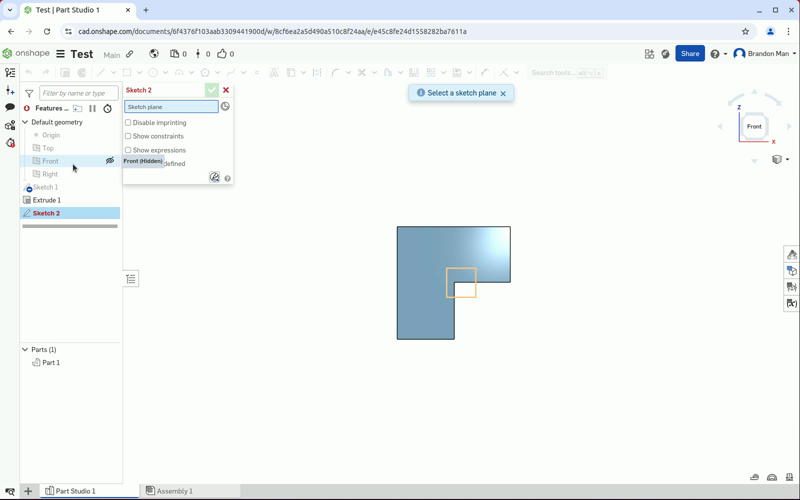
click(73, 163)
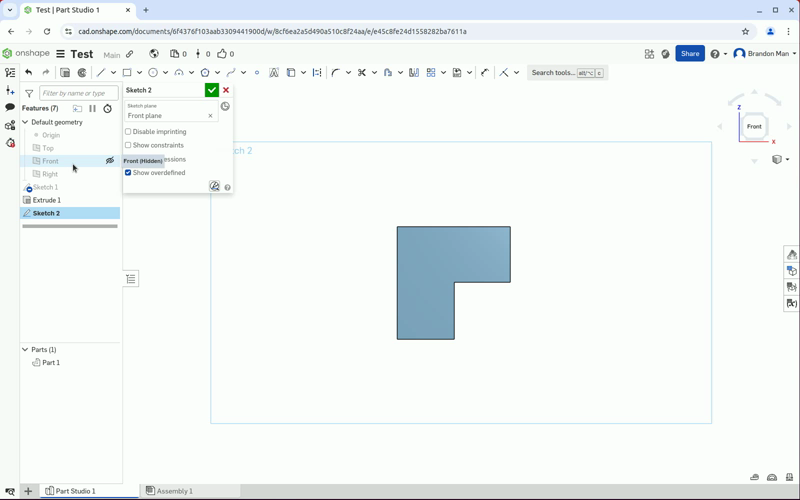
mouse_move(73, 352)
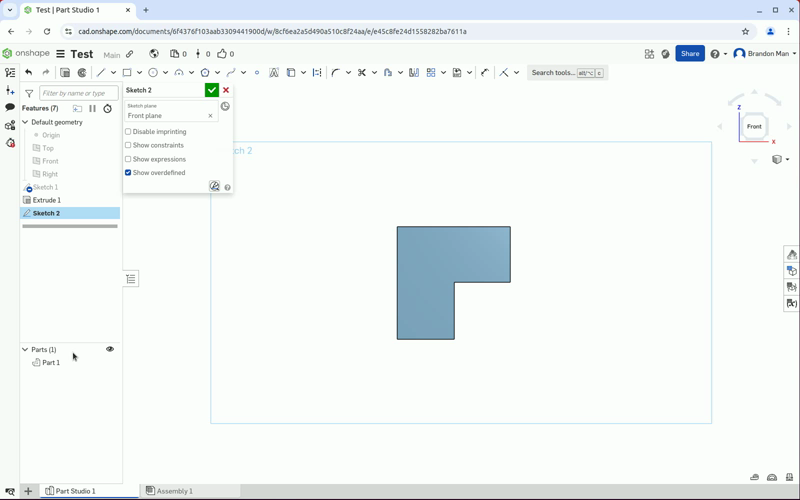
key(y)
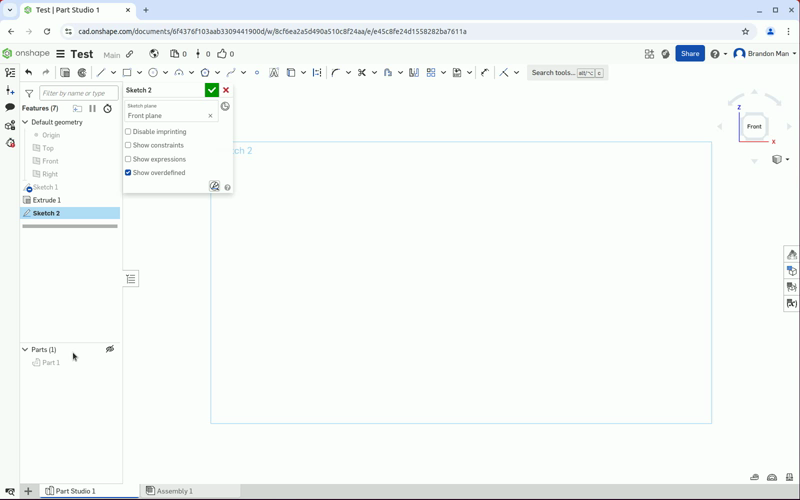
key(l)
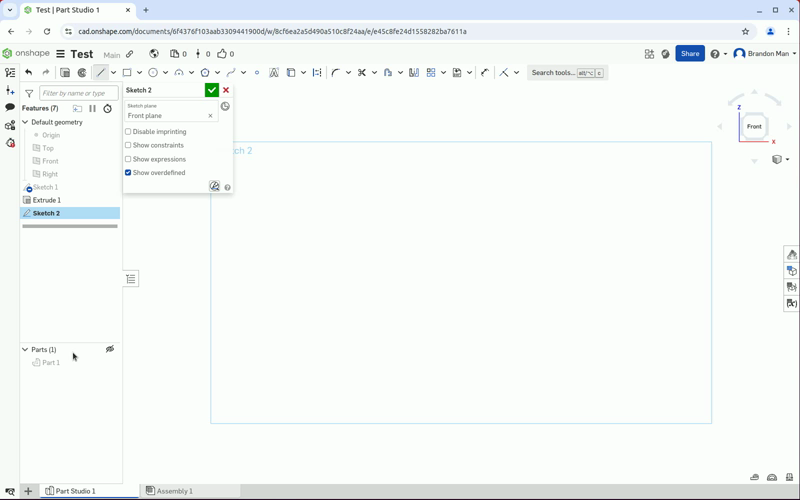
key_down(shift)
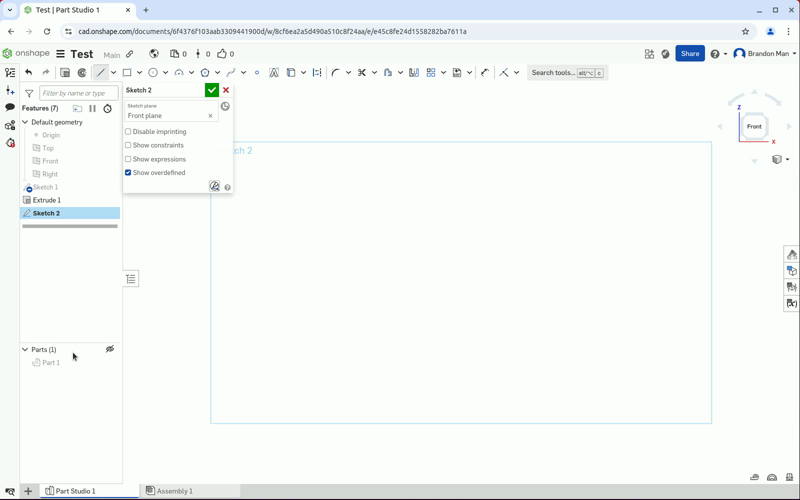
mouse_move(398, 282)
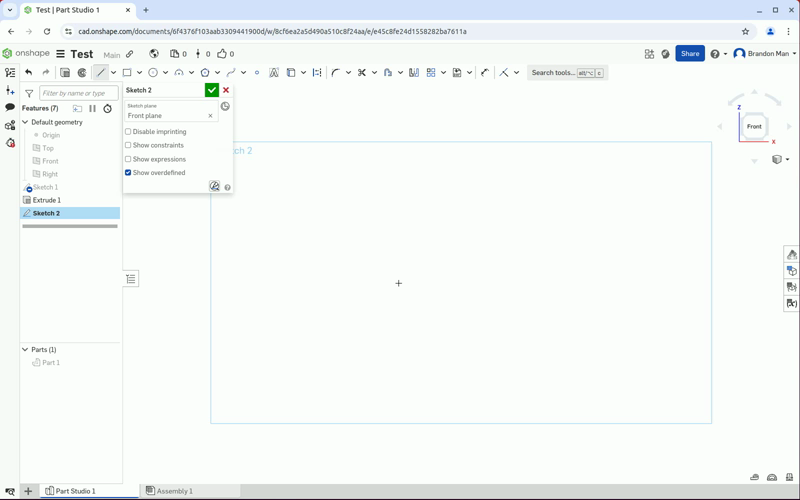
click(398, 282)
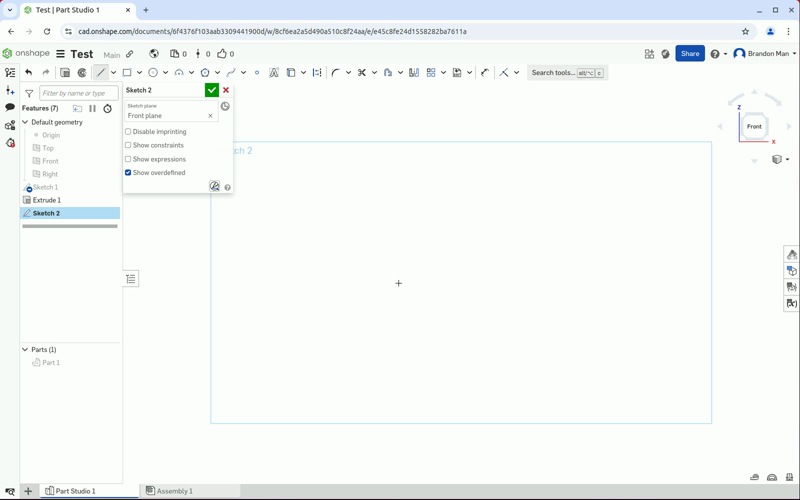
key_up(shift)
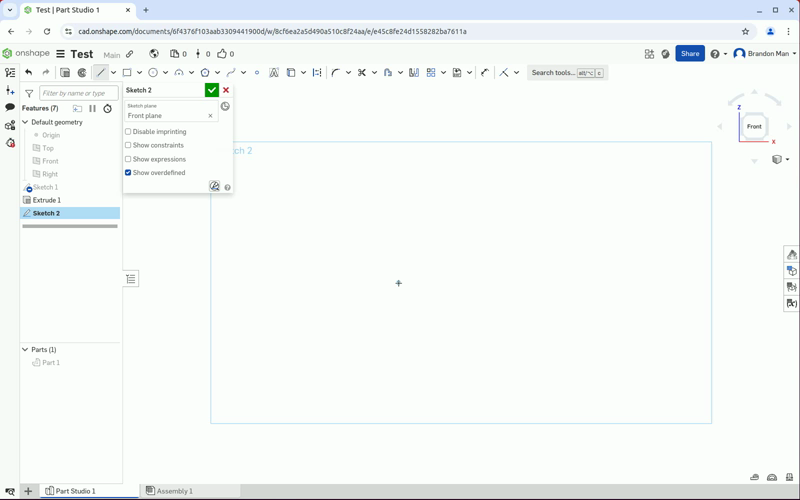
key_down(shift)
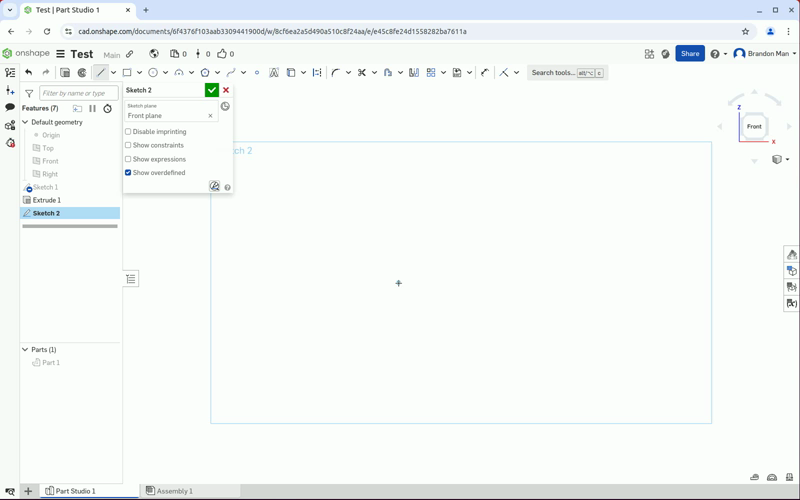
mouse_move(428, 282)
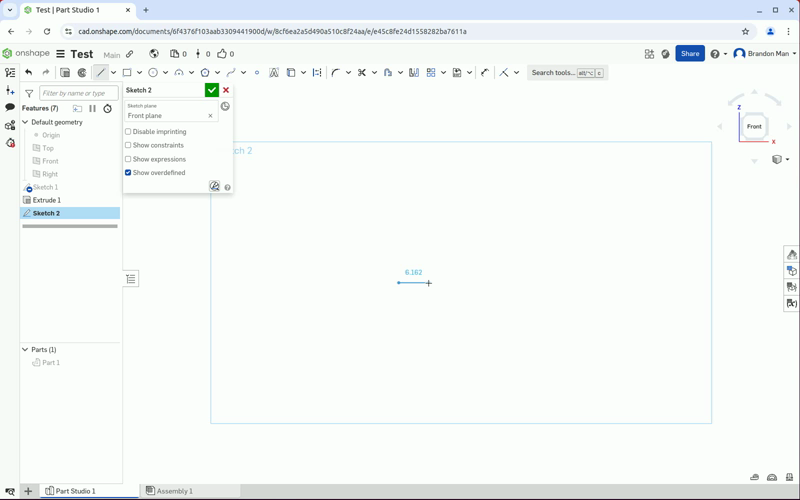
mouse_move(454, 282)
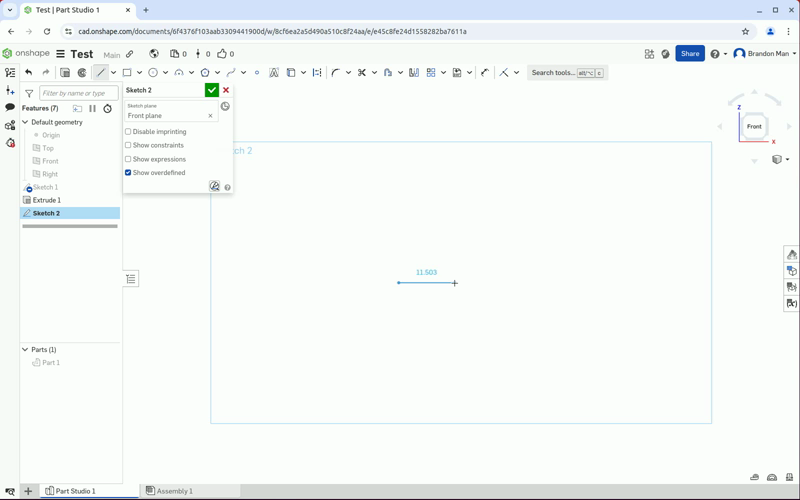
click(454, 282)
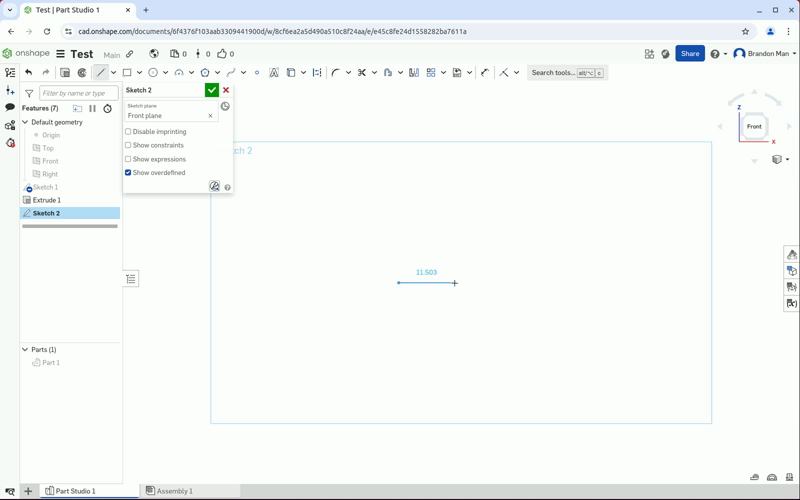
key_up(shift)
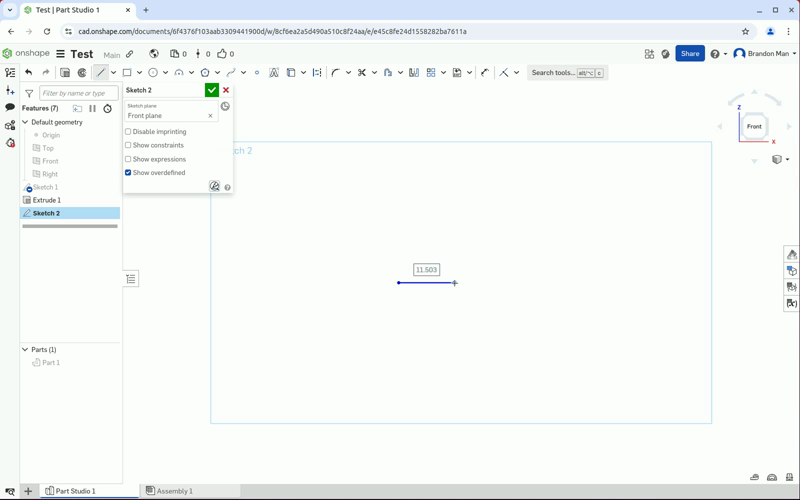
key_down(shift)
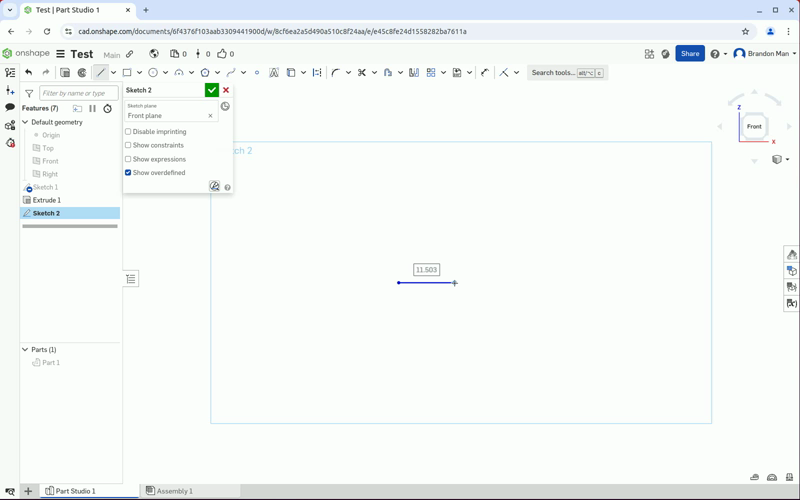
mouse_move(484, 282)
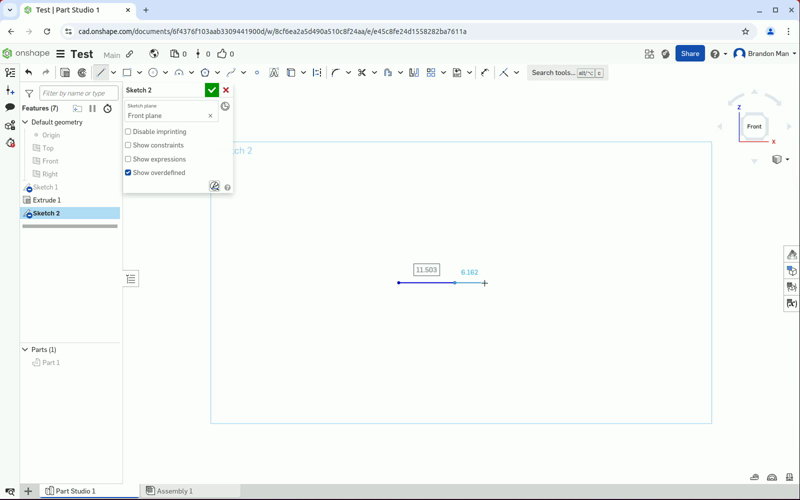
mouse_move(454, 227)
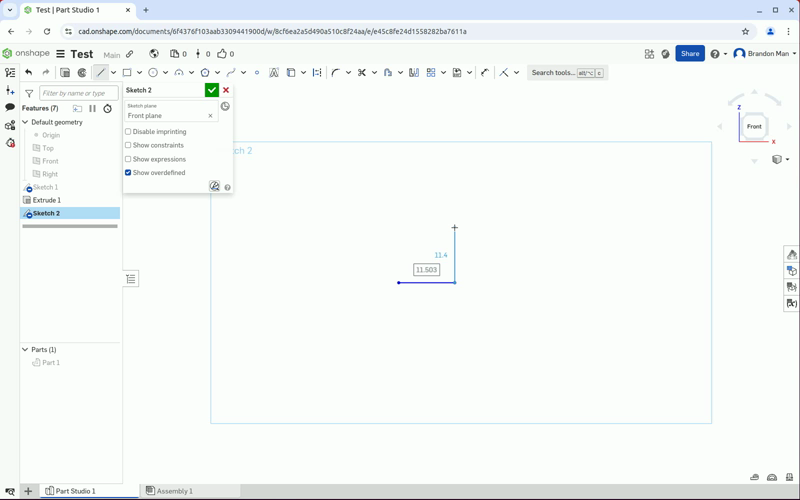
click(454, 227)
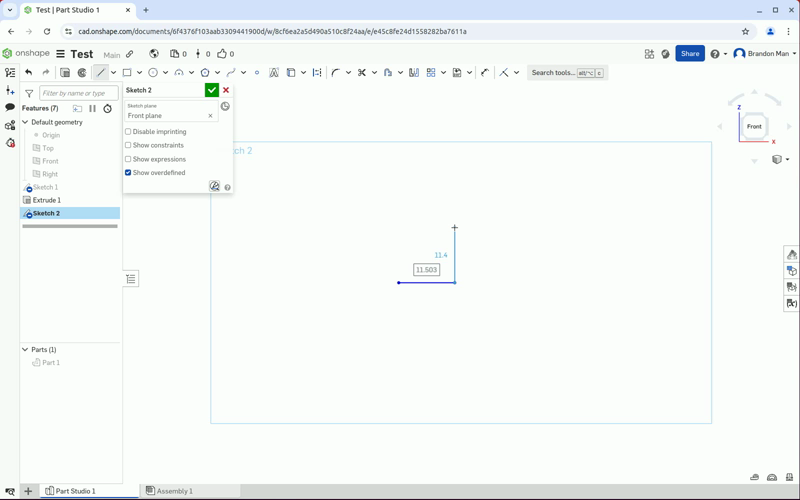
key_up(shift)
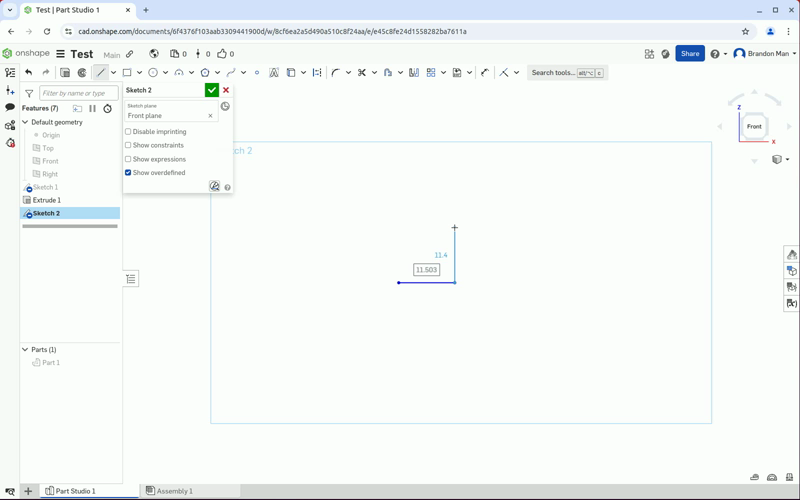
key_down(shift)
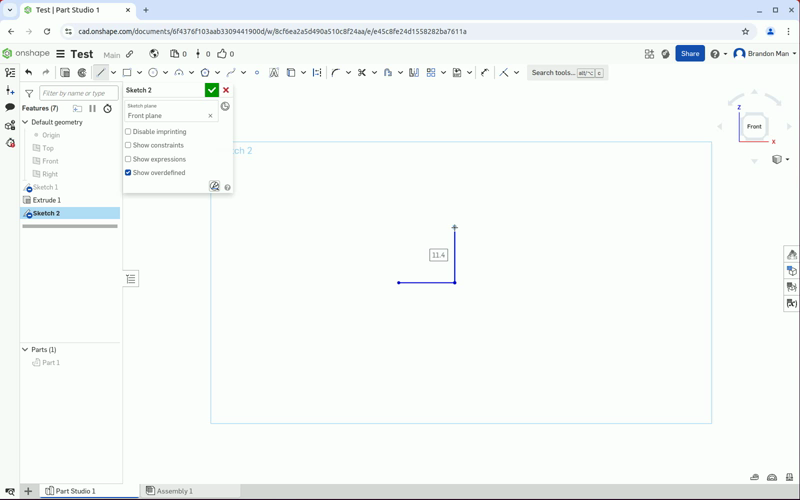
mouse_move(484, 227)
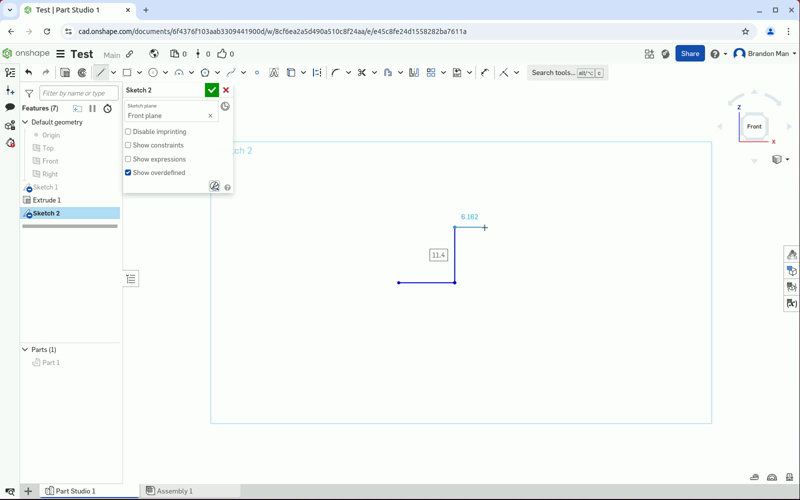
mouse_move(398, 227)
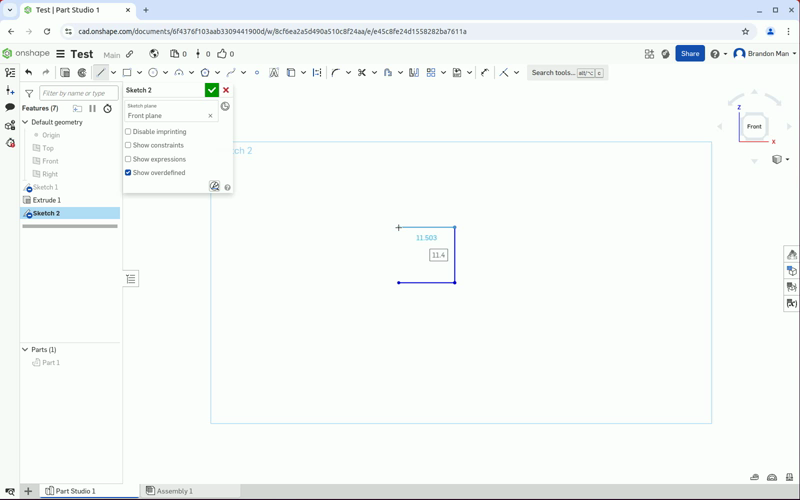
click(398, 227)
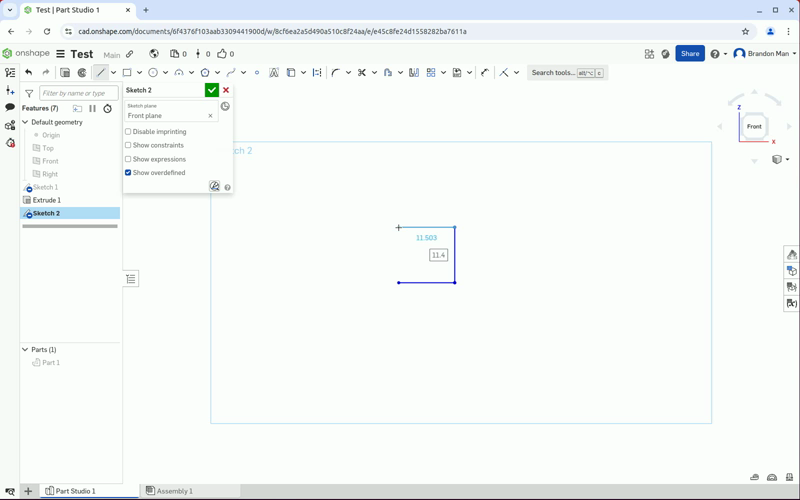
key_up(shift)
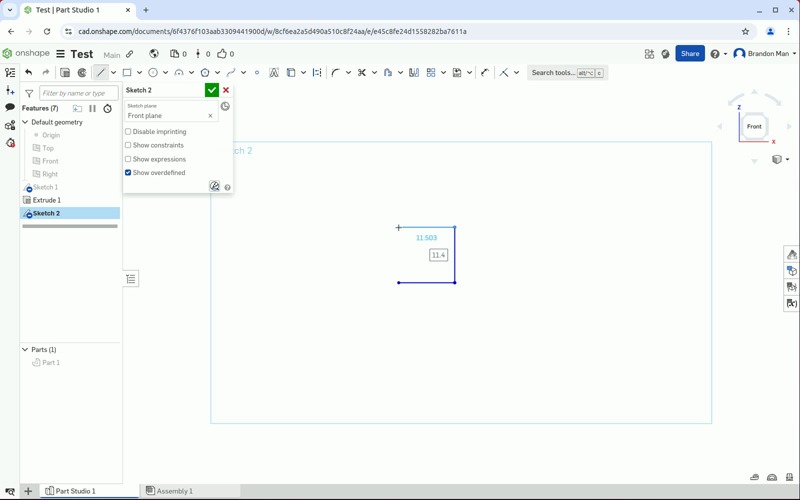
mouse_move(428, 227)
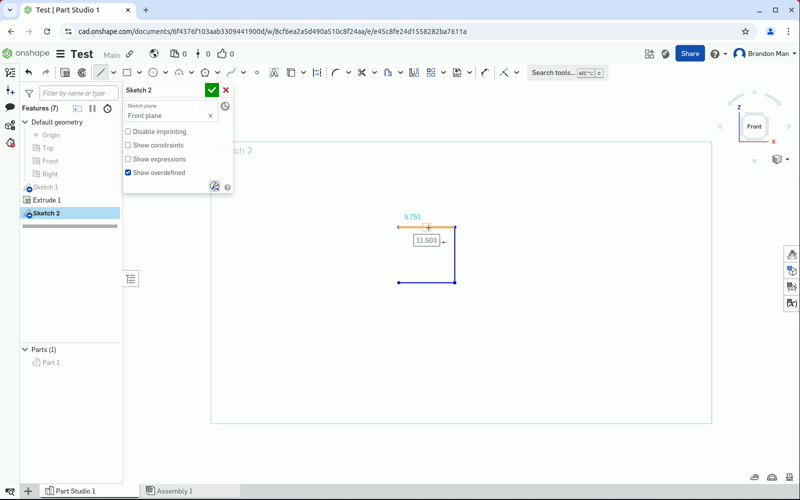
key_down(shift)
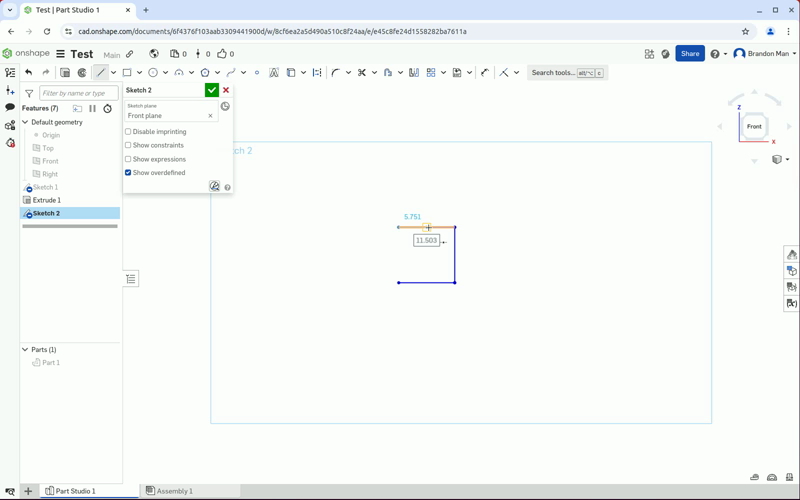
mouse_move(398, 282)
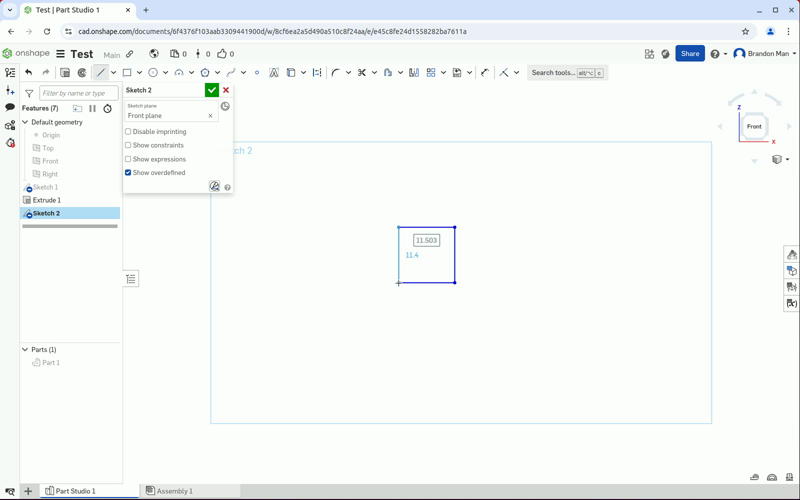
key_up(shift)
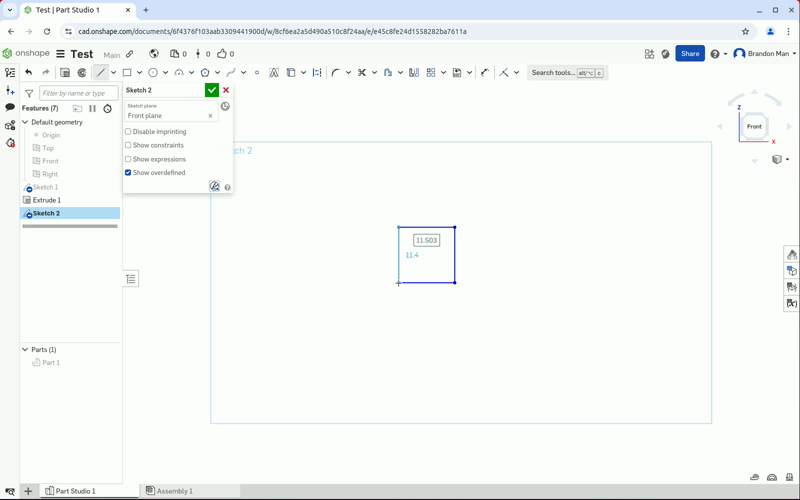
click(398, 282)
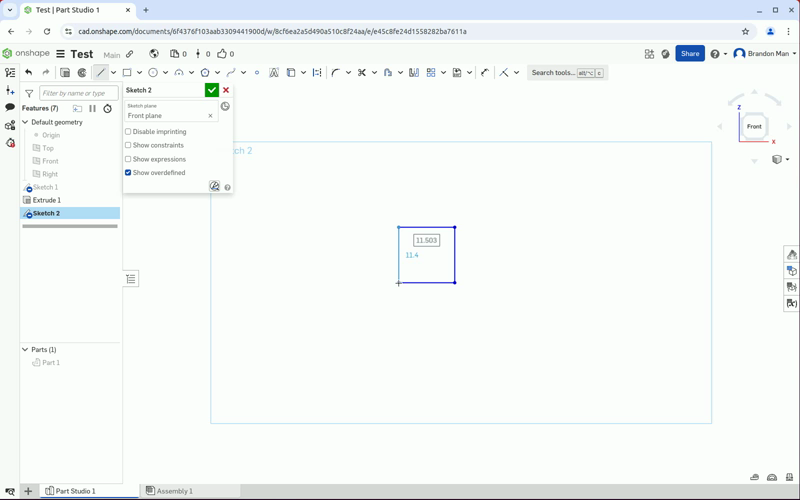
key(esc)
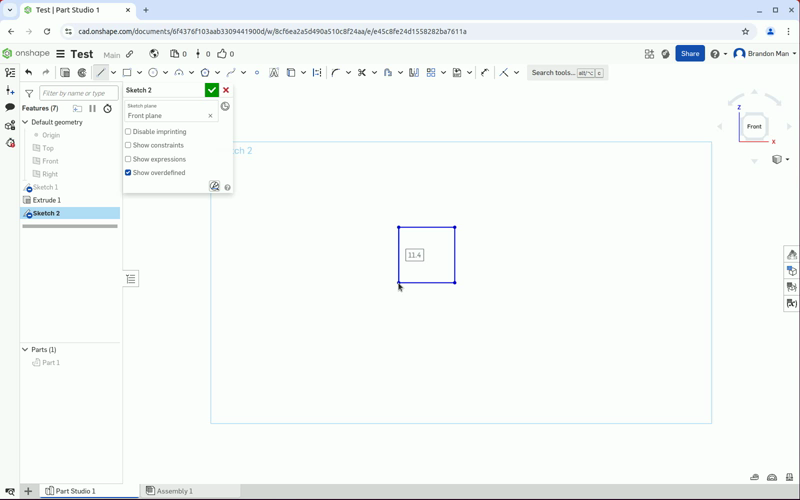
mouse_move(450, 253)
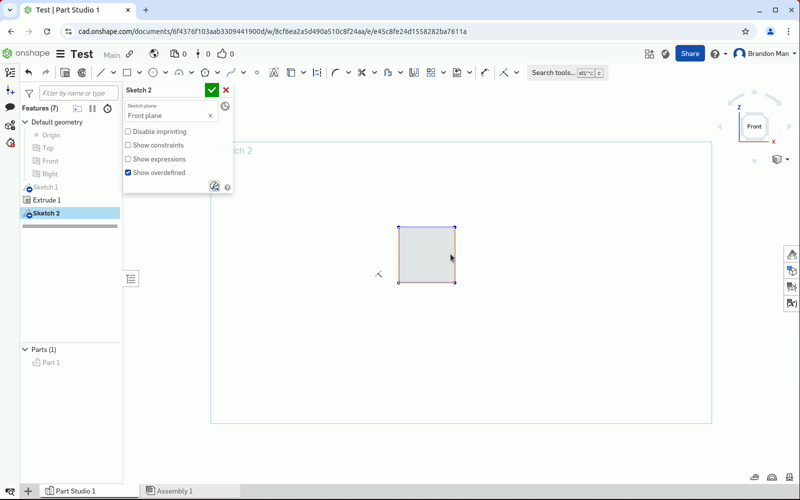
click(450, 253)
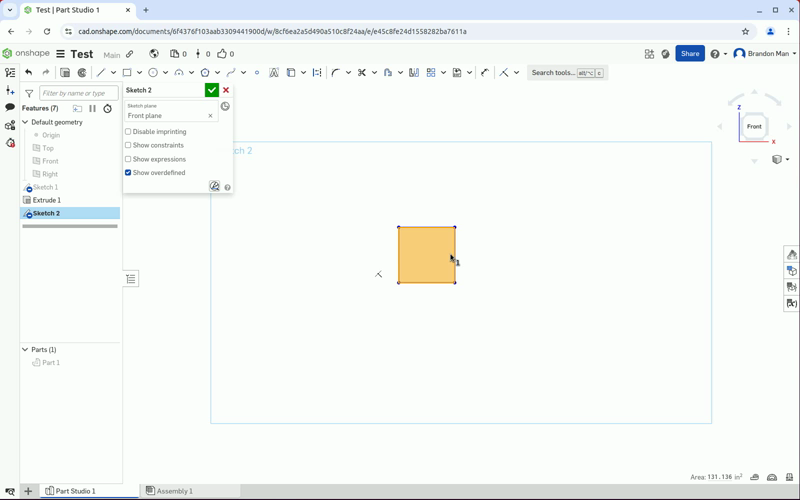
mouse_move(73, 352)
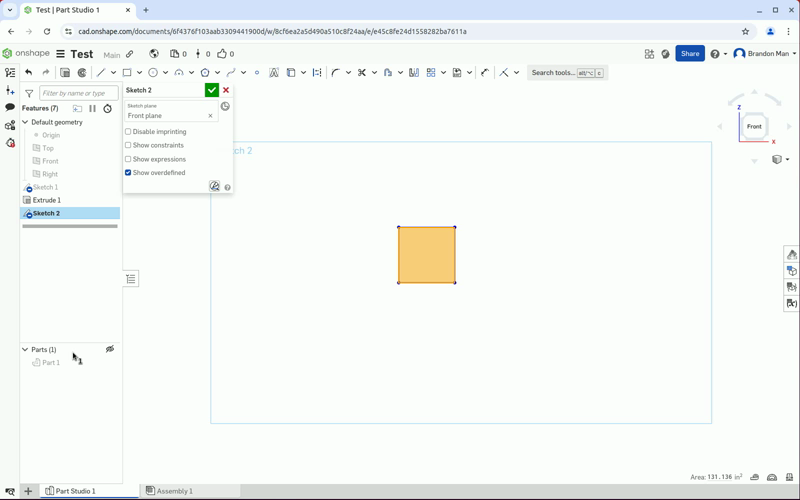
key(shift+y)
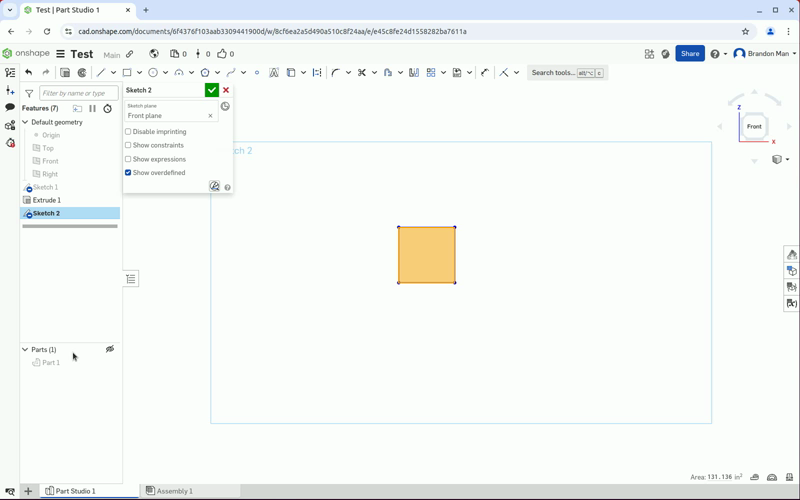
key(shift+e)
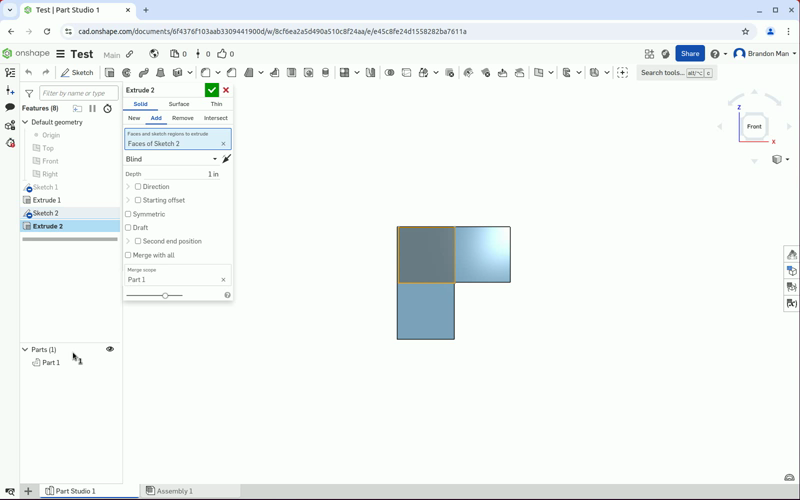
mouse_move(143, 106)
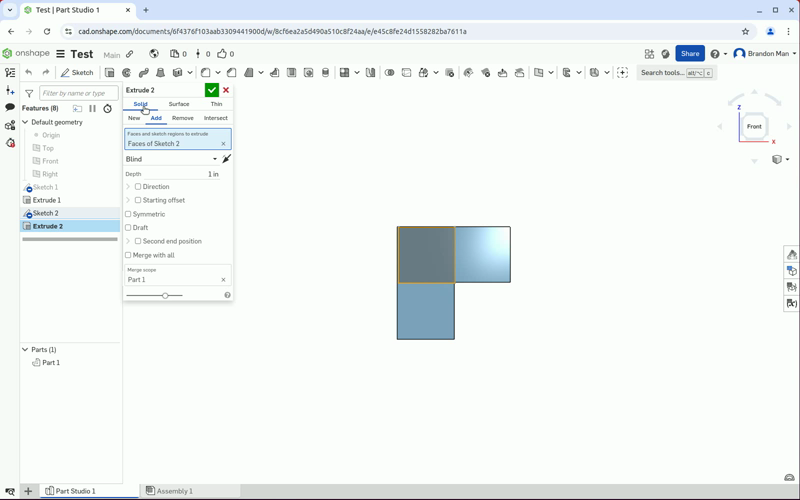
click(143, 106)
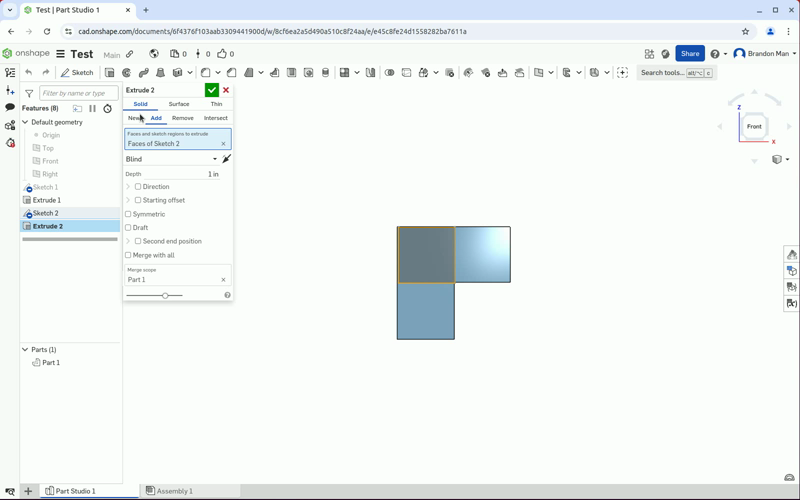
mouse_move(137, 120)
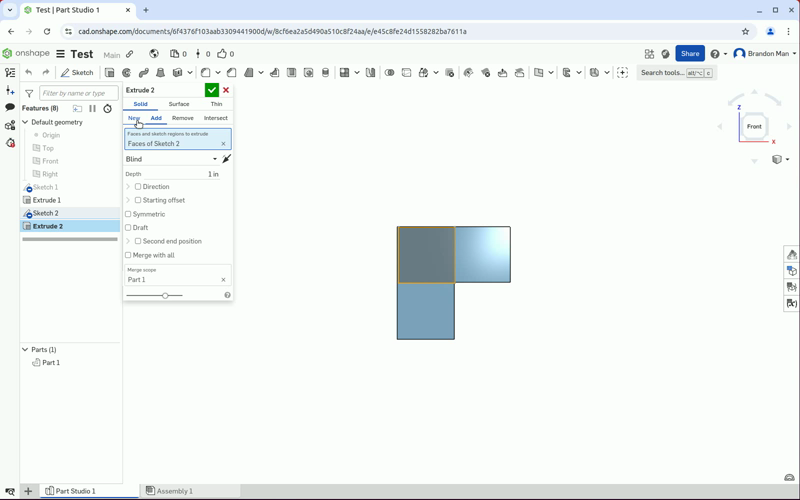
click(137, 120)
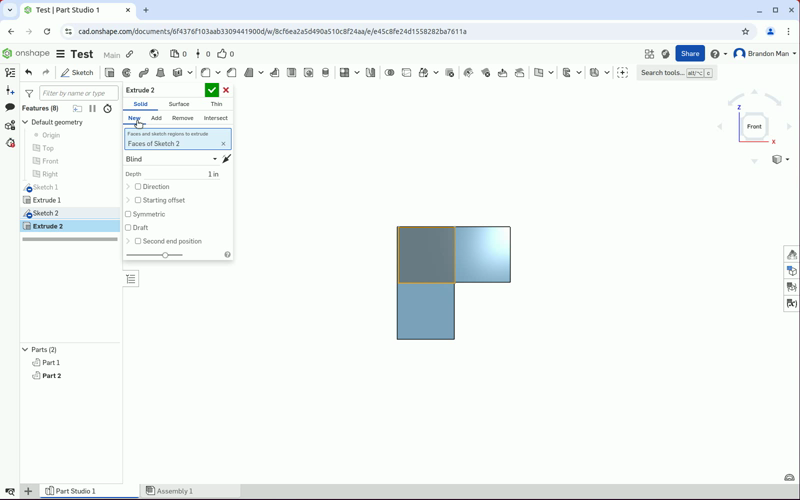
key(tab, 4)
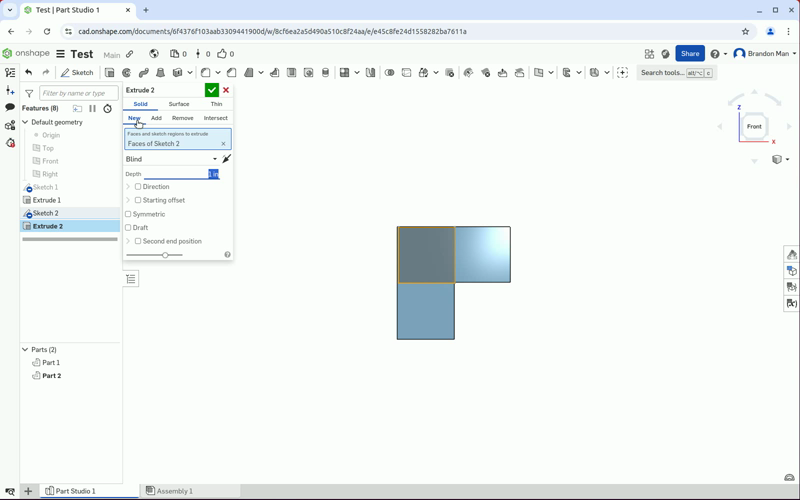
text(23.108)
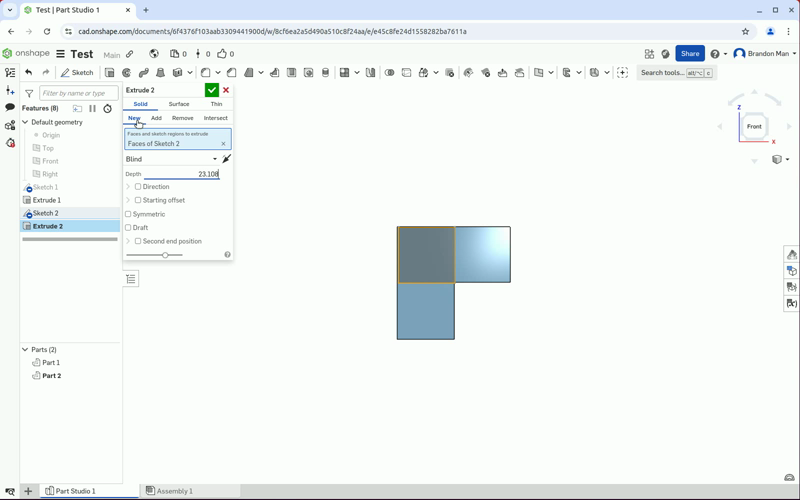
key(enter)
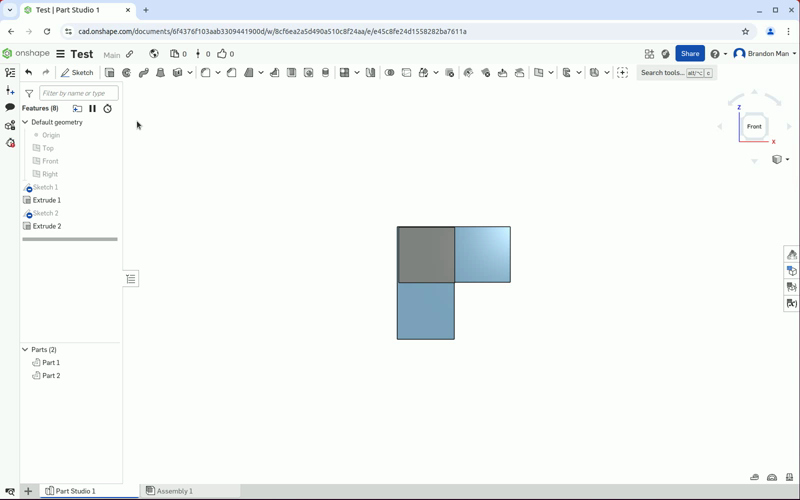
key(shift+h)
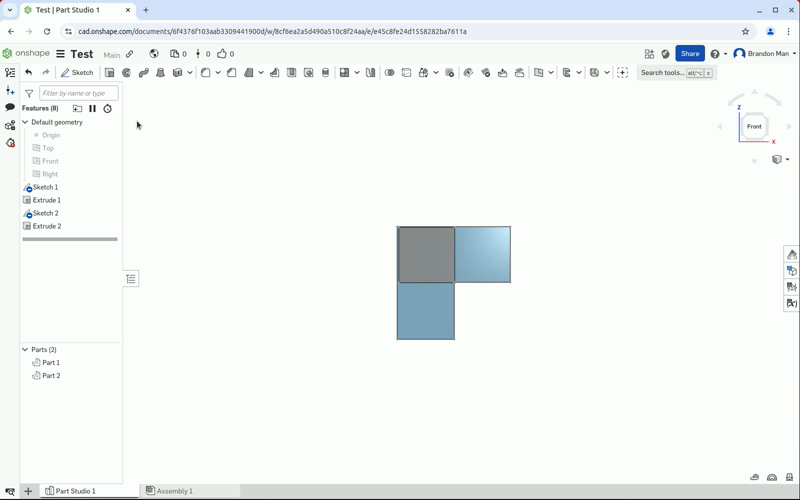
key(shift+h)
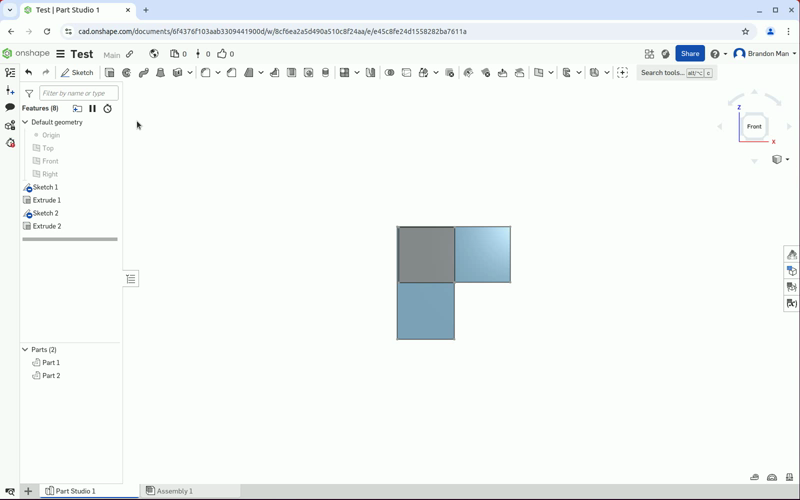
key(shift+7)
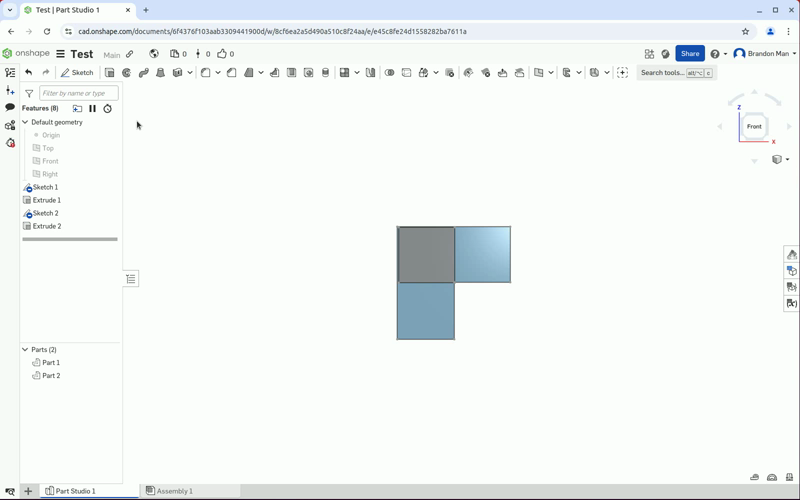
key(left, 2)
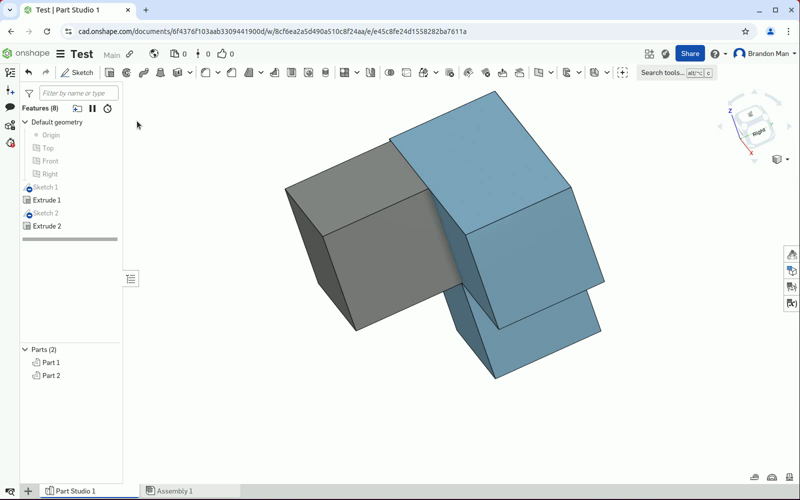
key(down, 2)
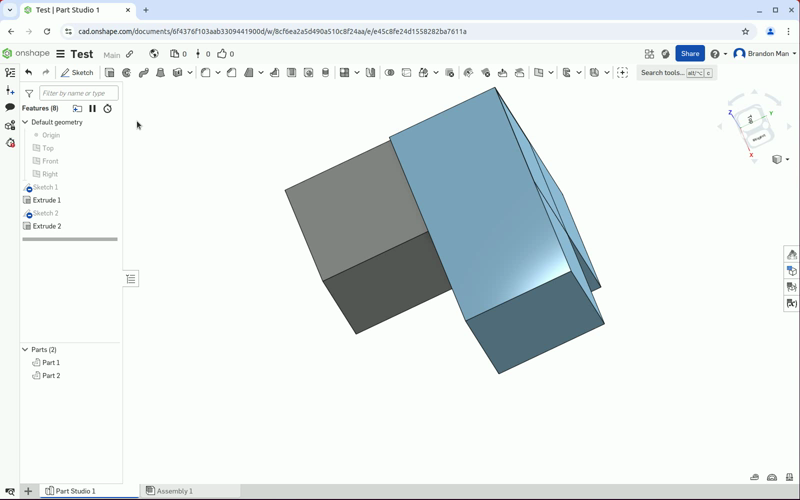
key(up, 2)
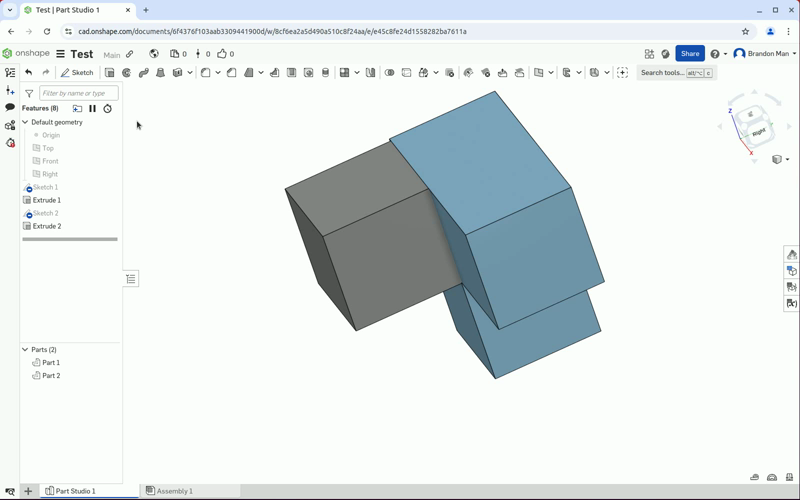
key(right, 2)
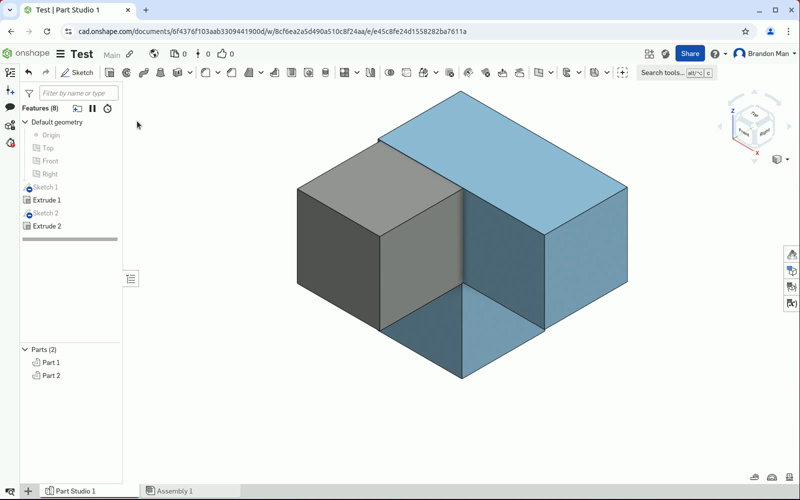
mouse_move(73, 189)
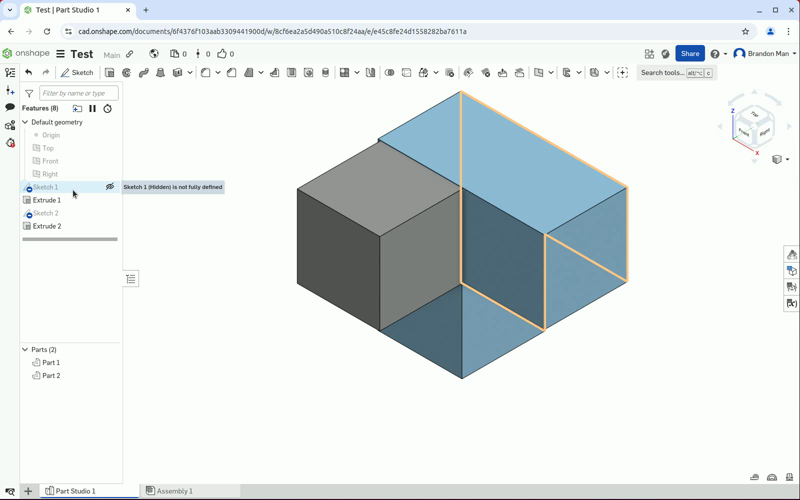
click(73, 189)